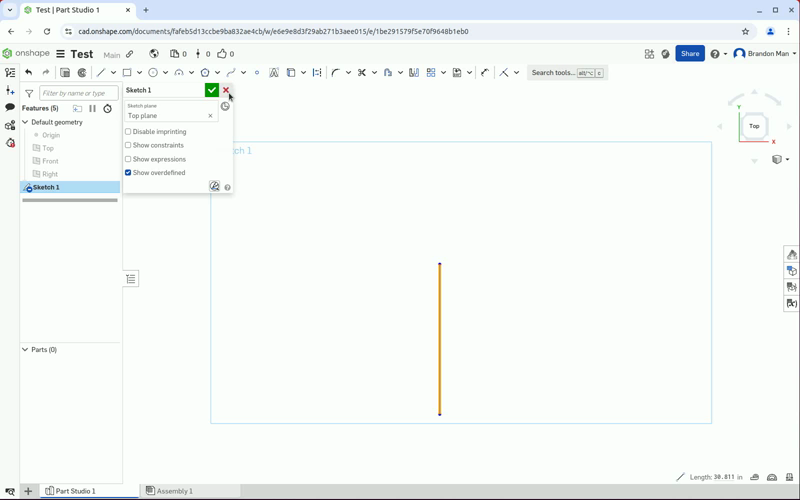
key(shift+h)
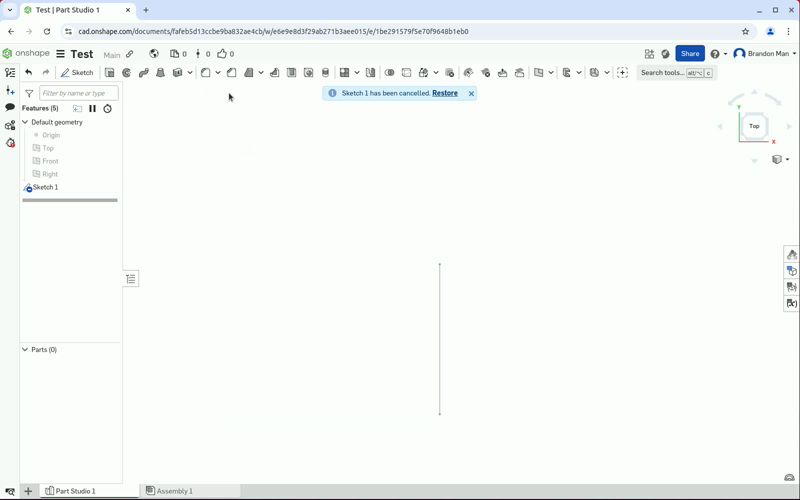
key(shift+s)
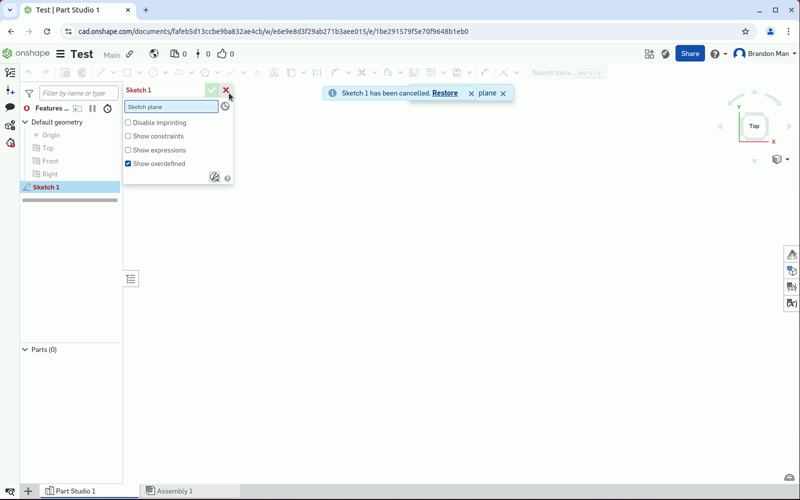
mouse_move(73, 150)
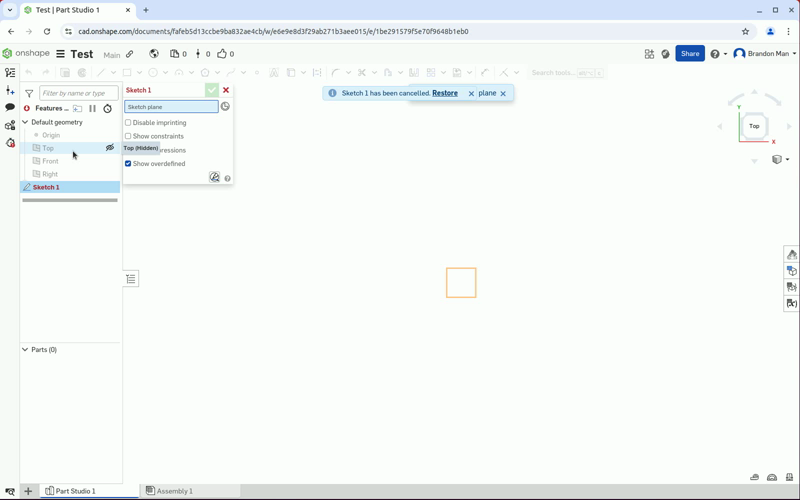
click(73, 150)
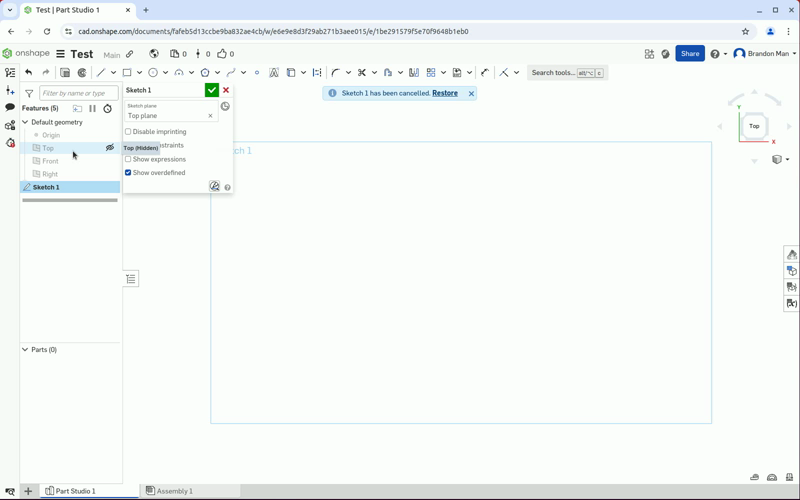
mouse_move(73, 352)
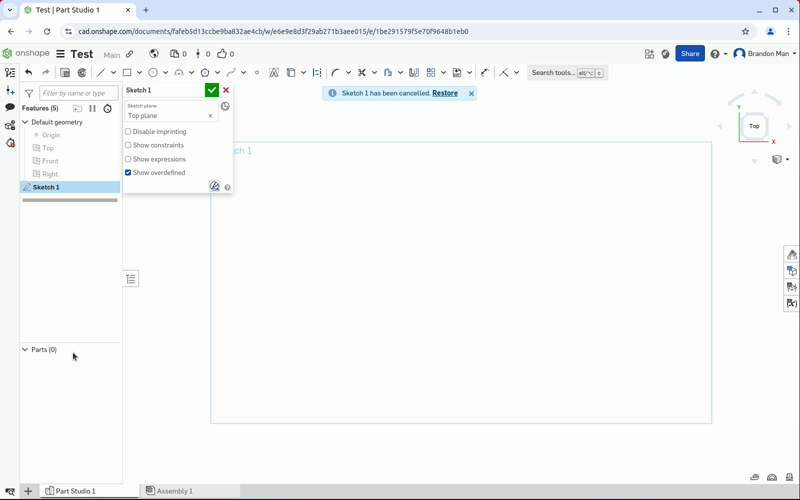
key(y)
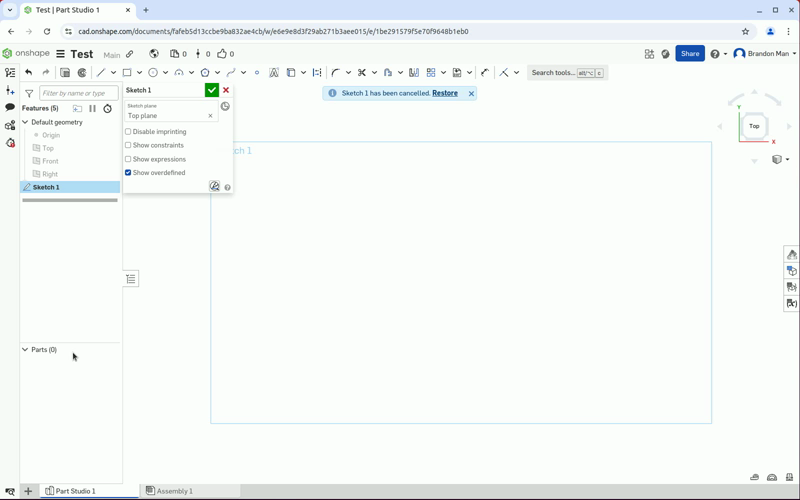
key(c)
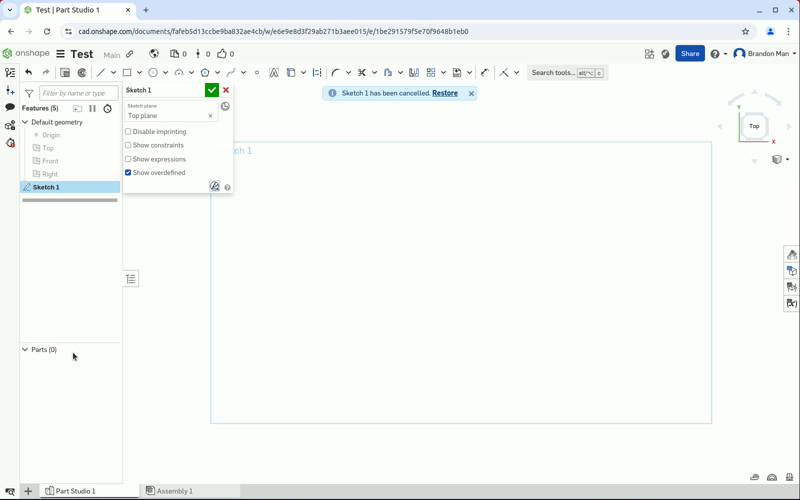
key_down(shift)
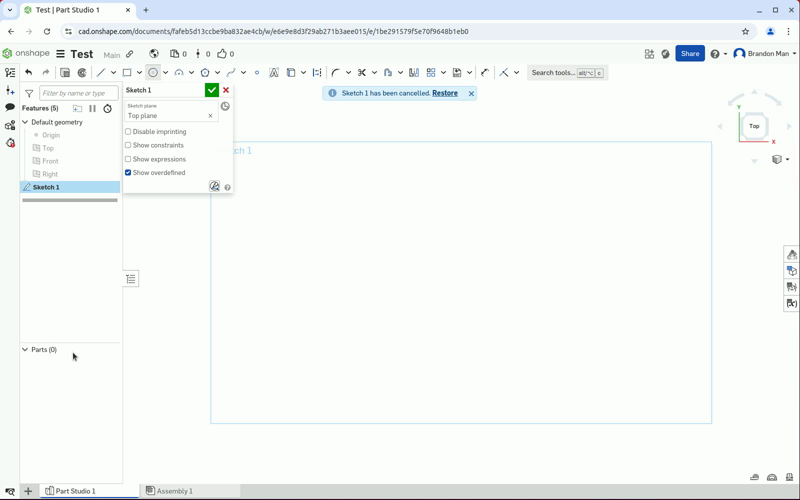
mouse_move(460, 282)
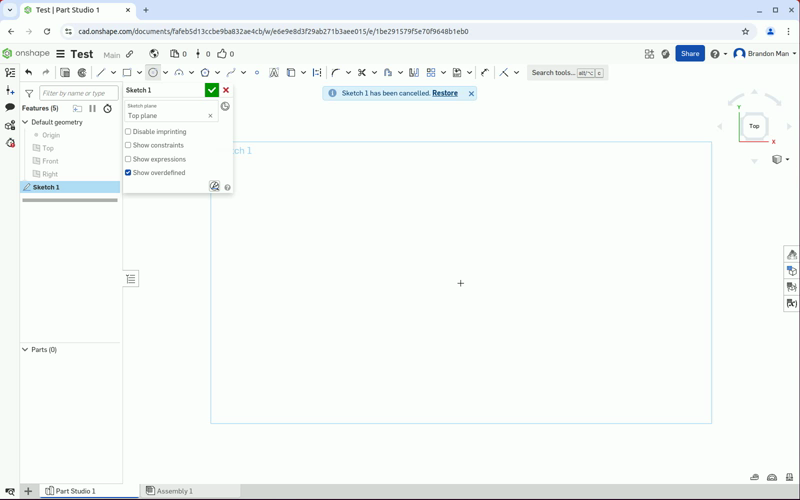
click(460, 282)
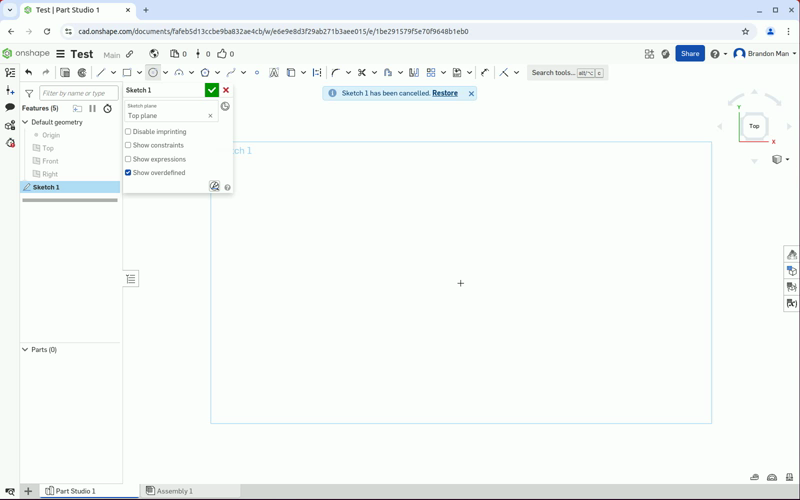
key_up(shift)
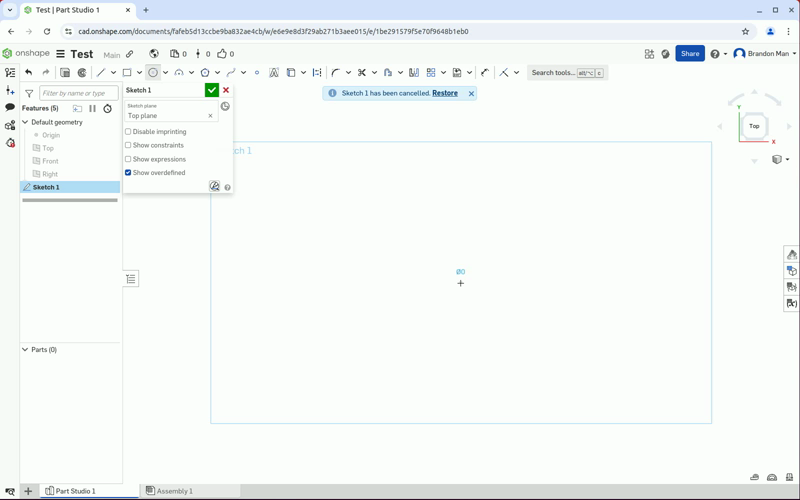
mouse_move(477, 282)
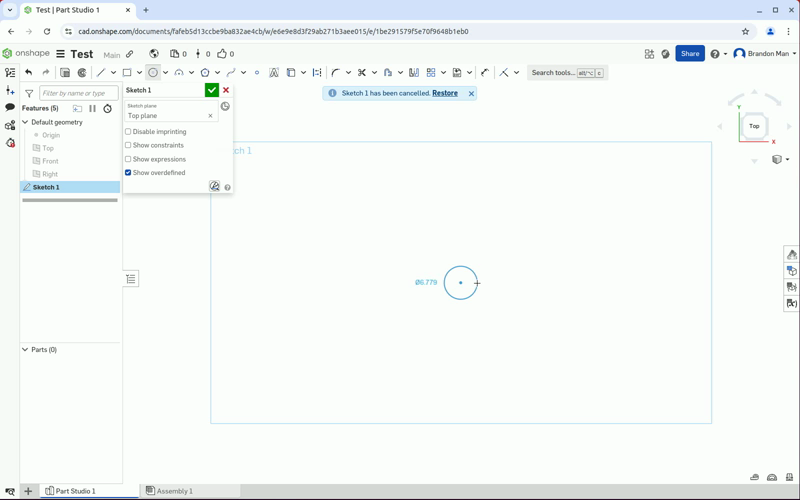
click(477, 282)
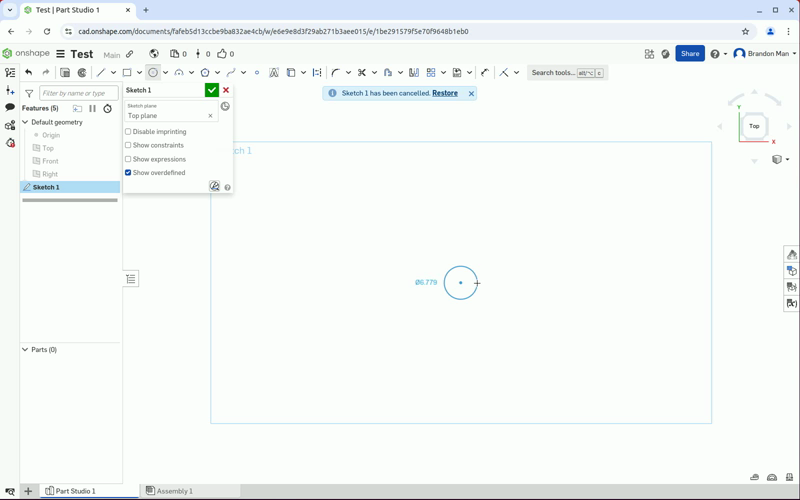
key(esc)
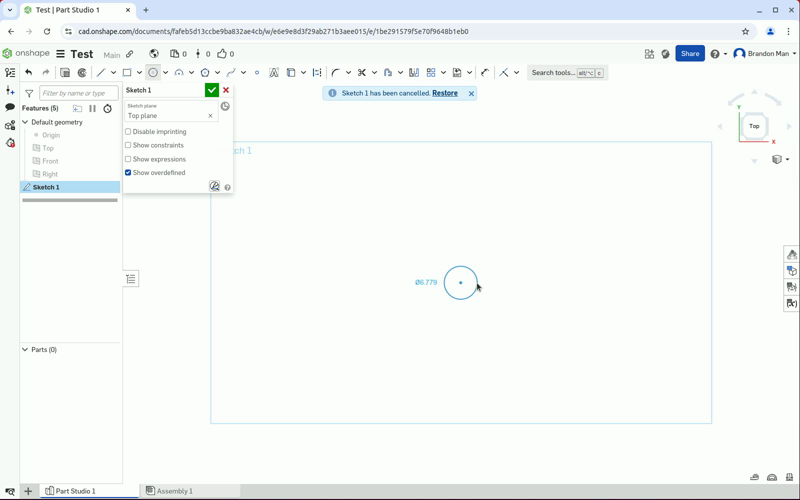
mouse_move(455, 296)
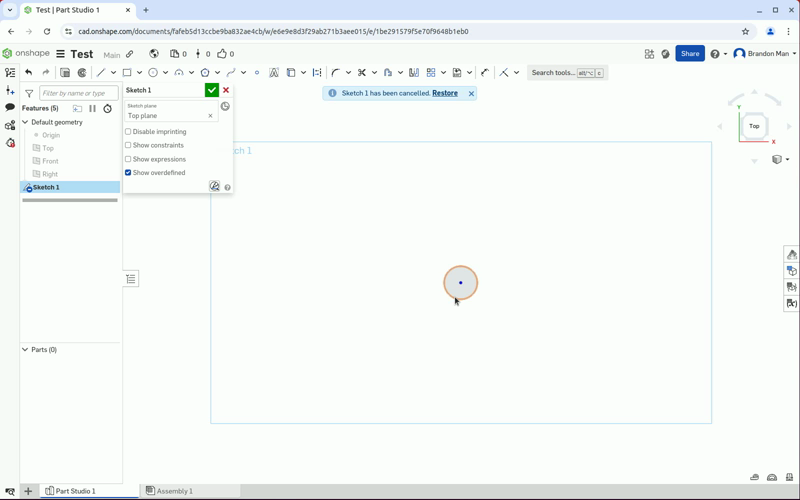
scroll(6)
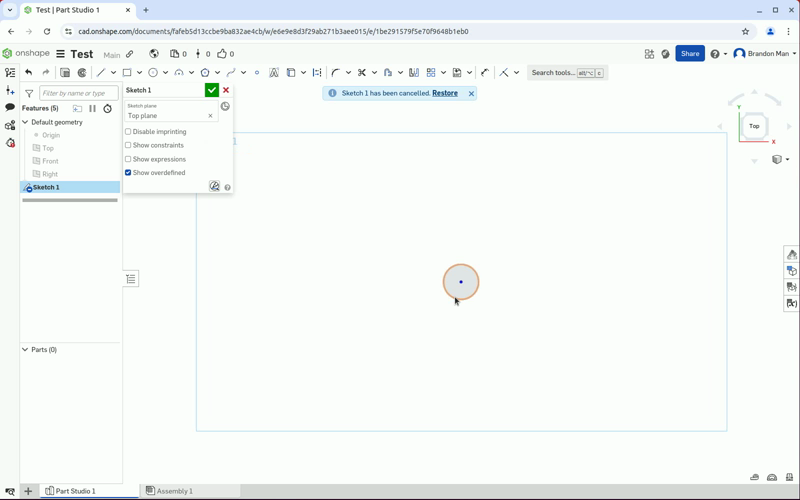
scroll(6)
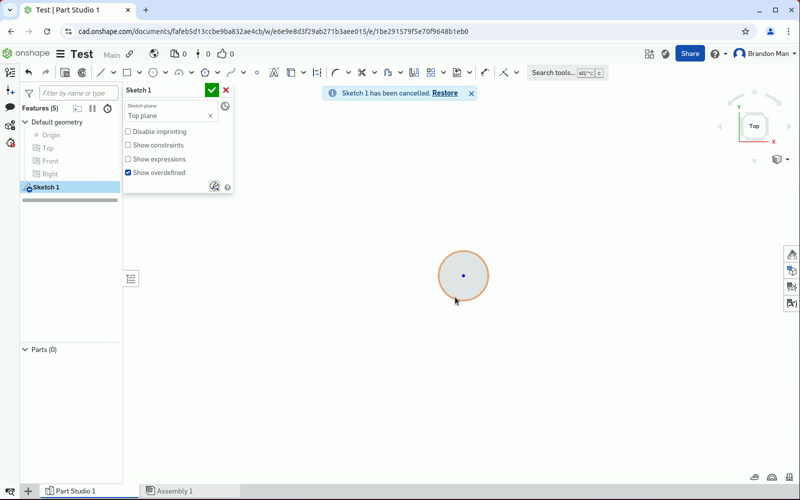
scroll(6)
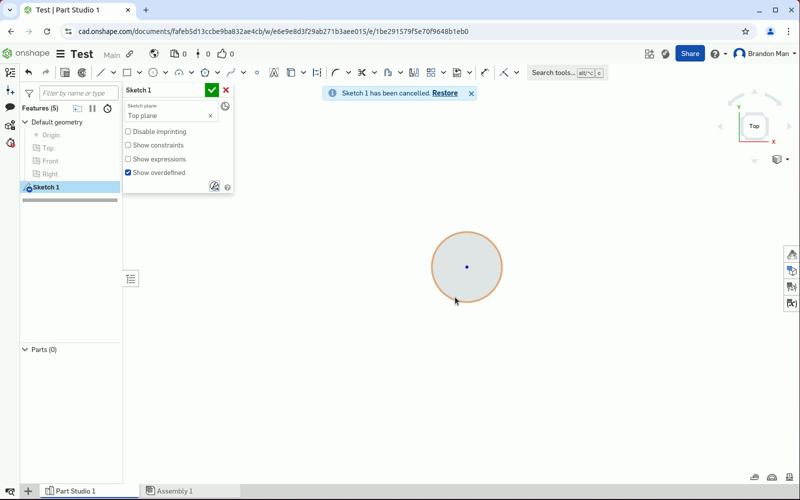
scroll(6)
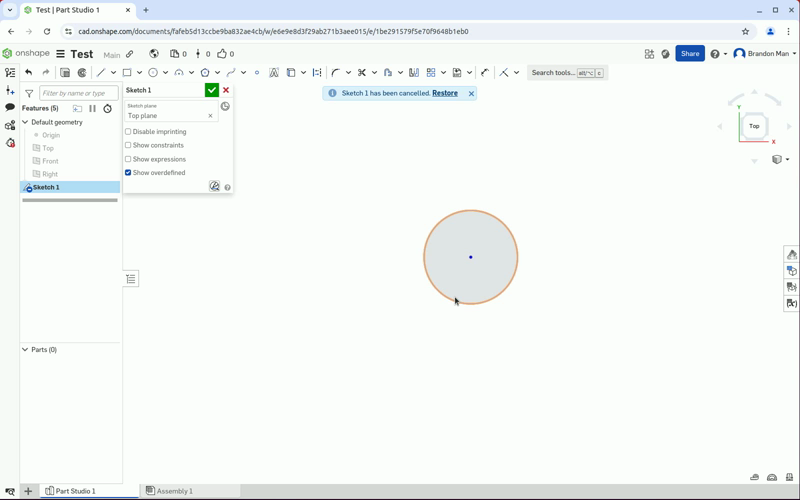
scroll(6)
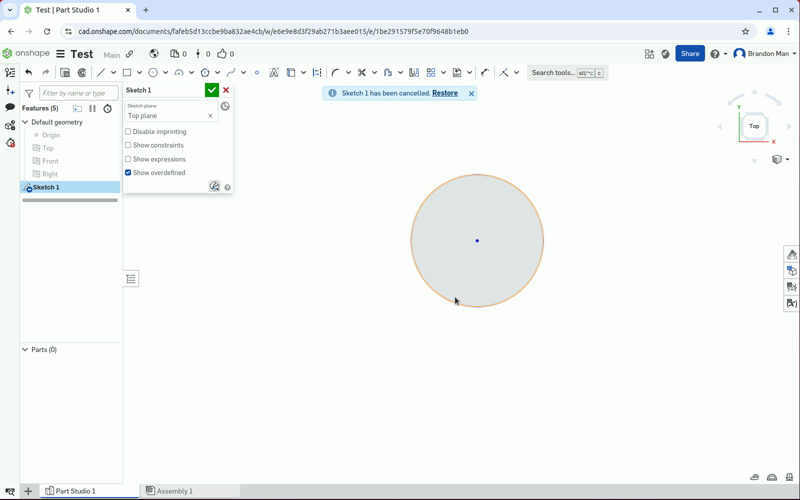
scroll(6)
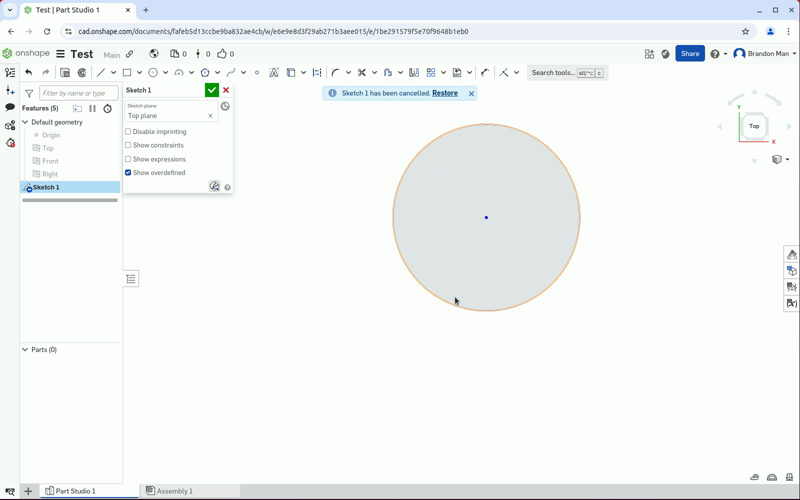
scroll(6)
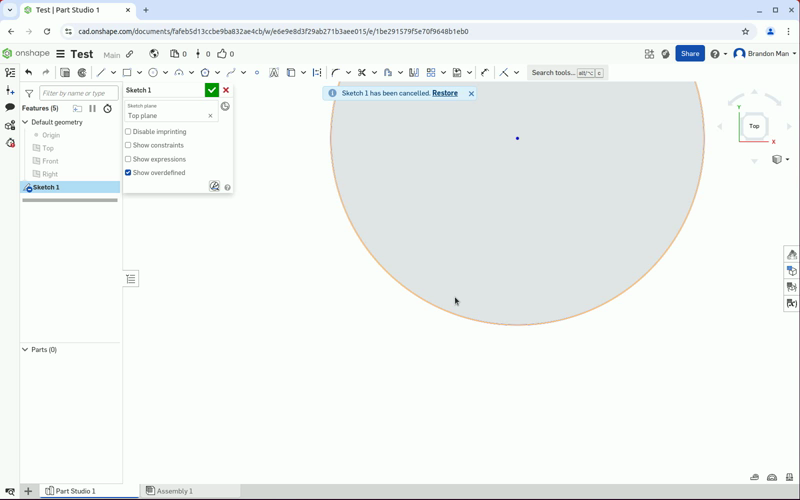
click(455, 296)
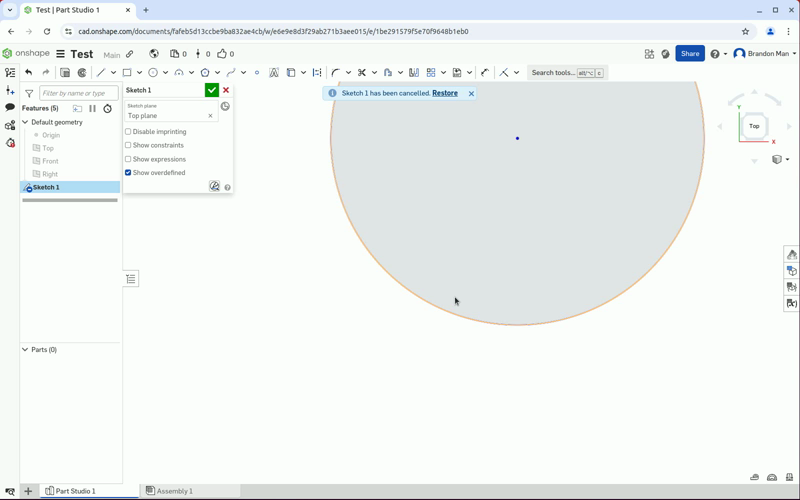
scroll(-6)
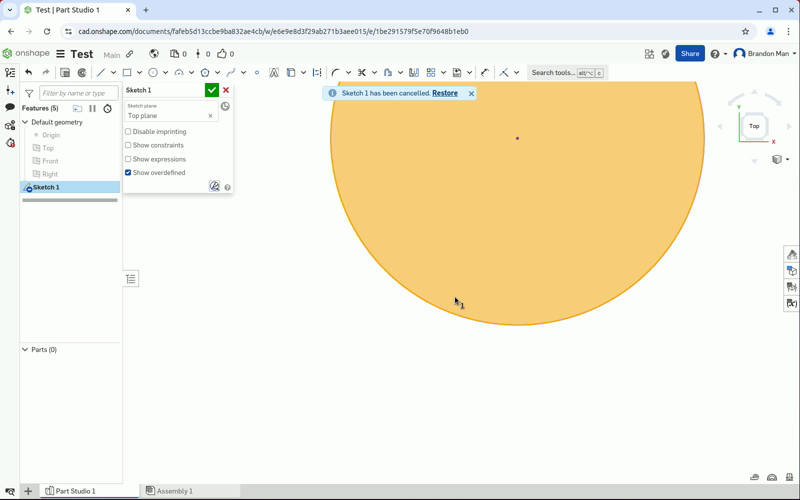
scroll(-6)
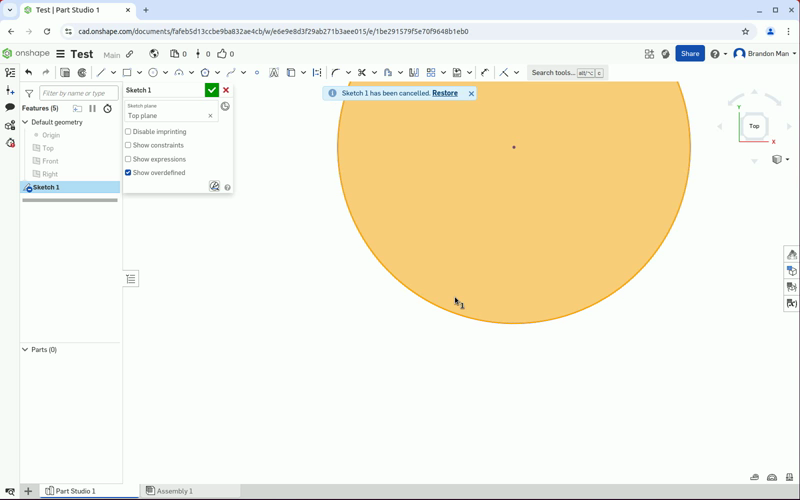
scroll(-6)
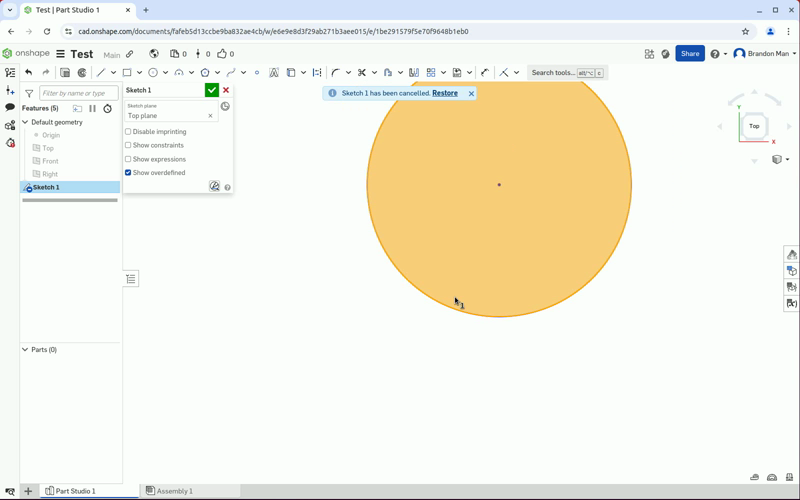
scroll(-6)
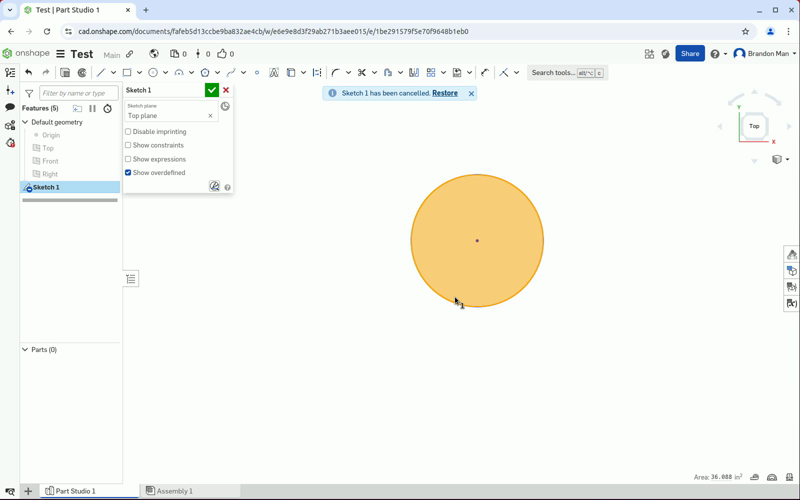
scroll(-6)
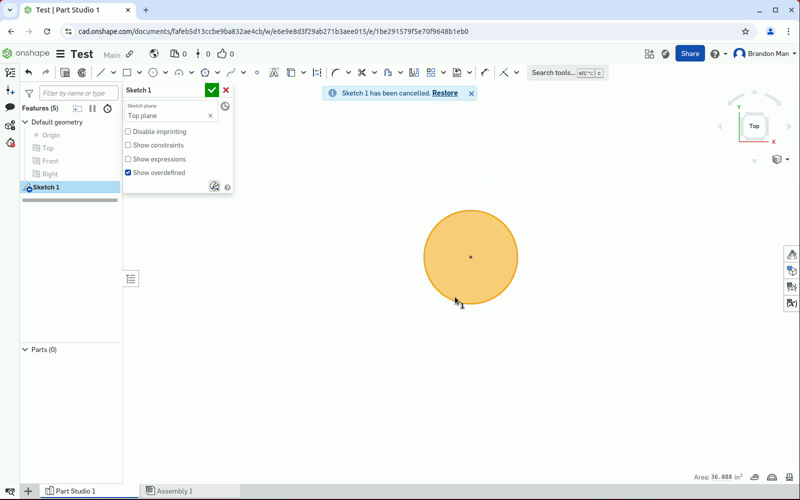
scroll(-6)
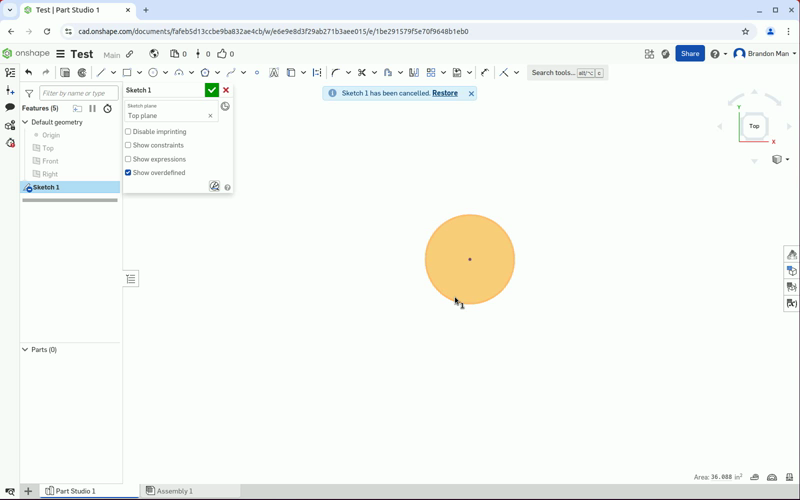
scroll(-6)
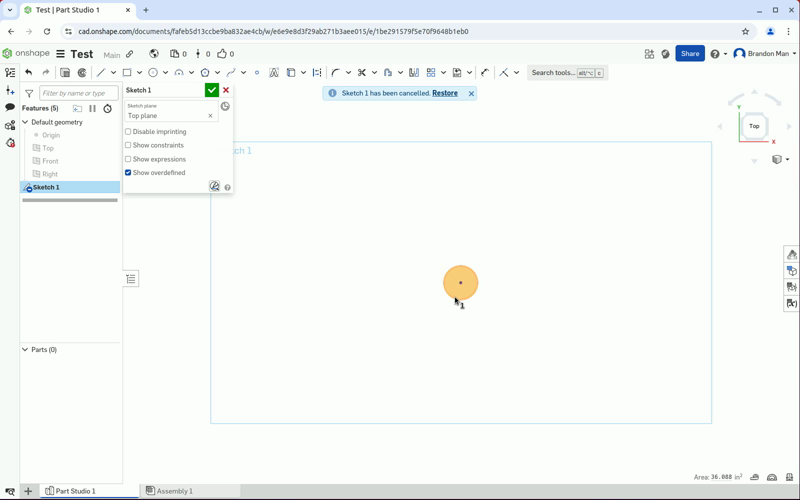
mouse_move(73, 352)
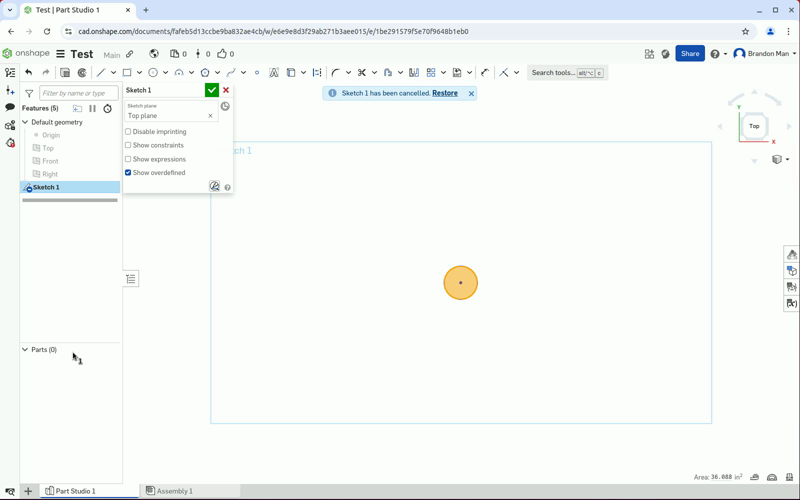
key(shift+y)
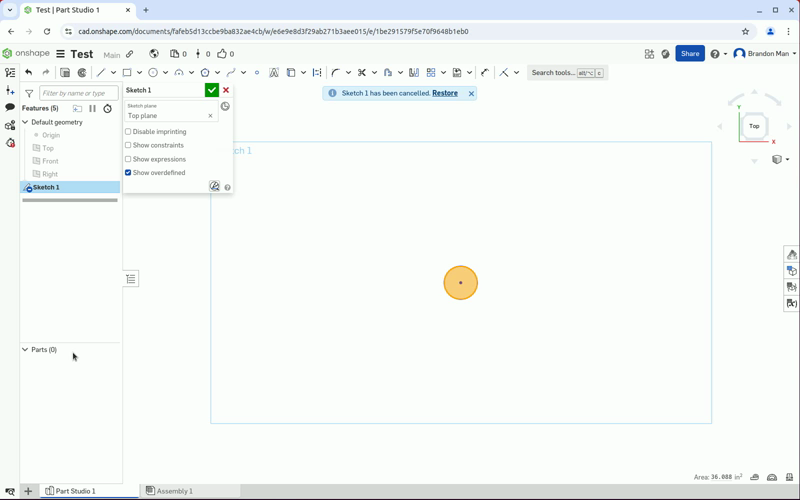
key(shift+e)
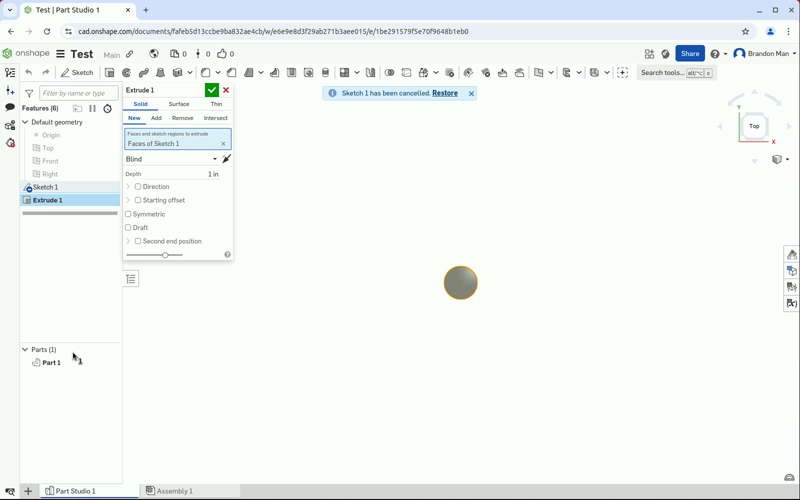
mouse_move(143, 106)
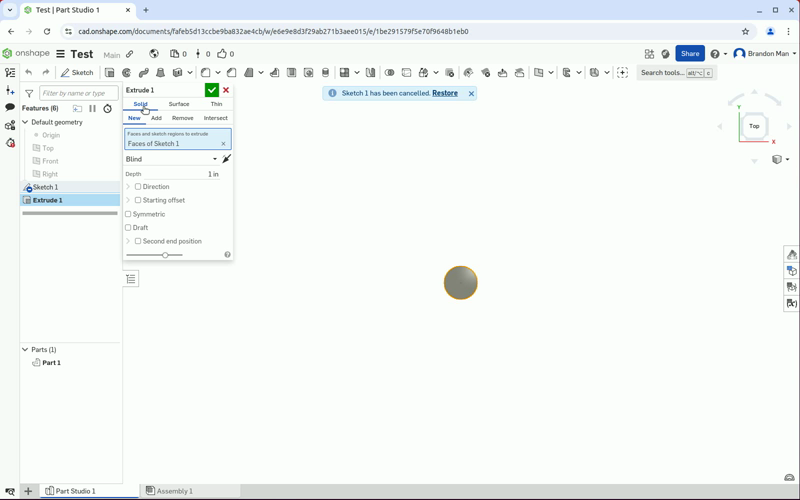
click(143, 106)
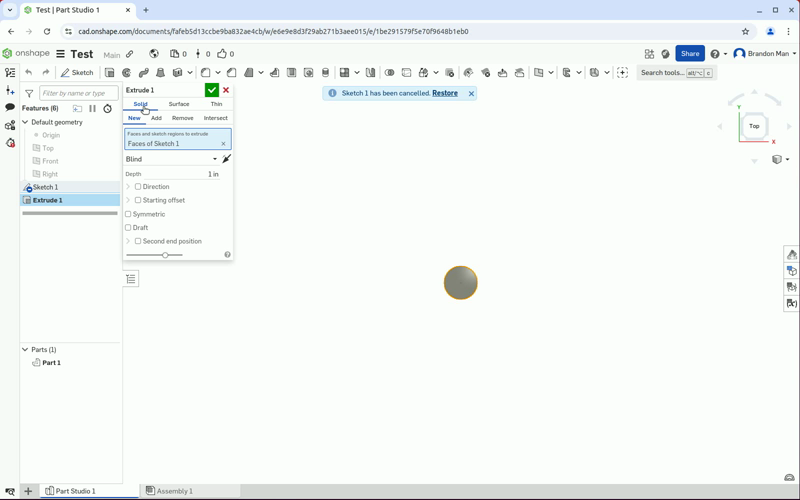
mouse_move(137, 120)
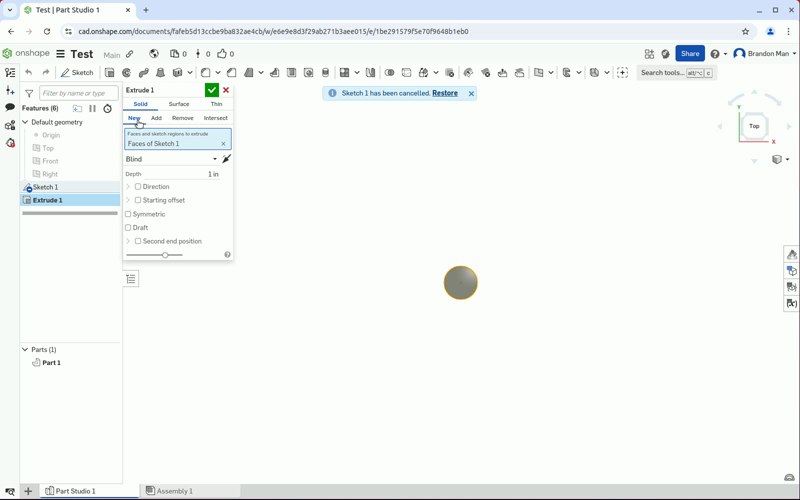
click(137, 120)
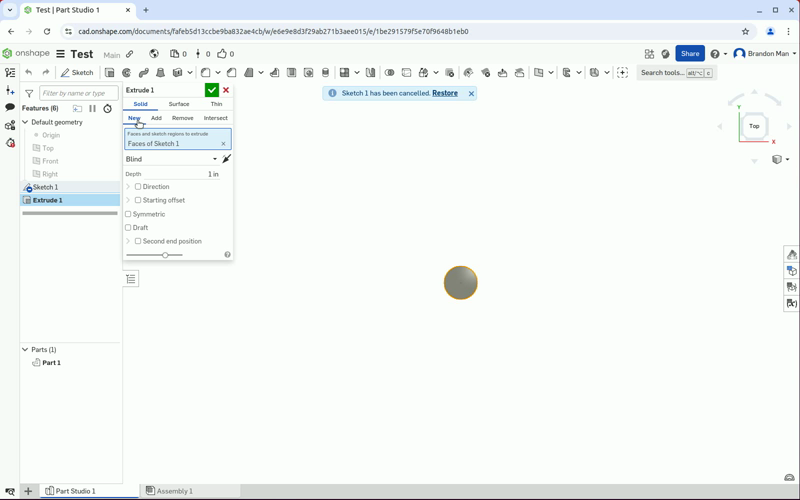
key(tab, 4)
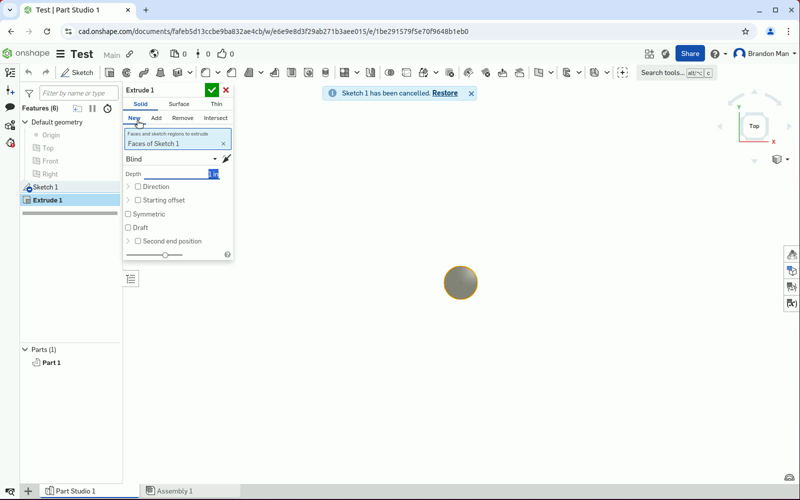
text(20.22)
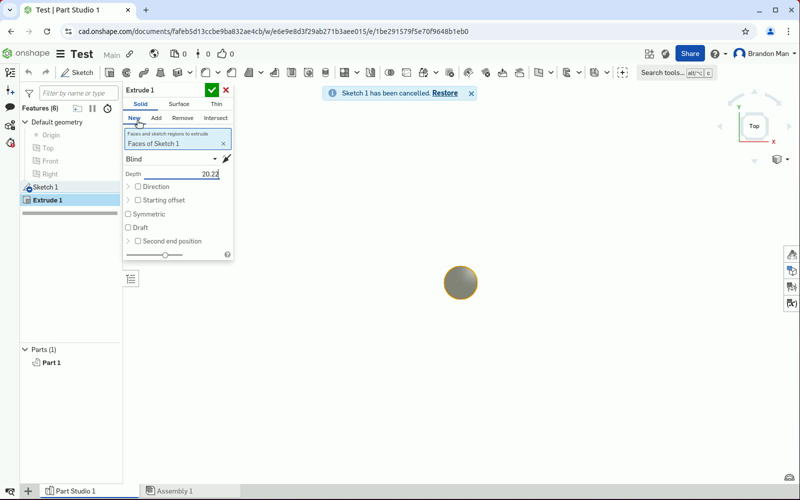
key(enter)
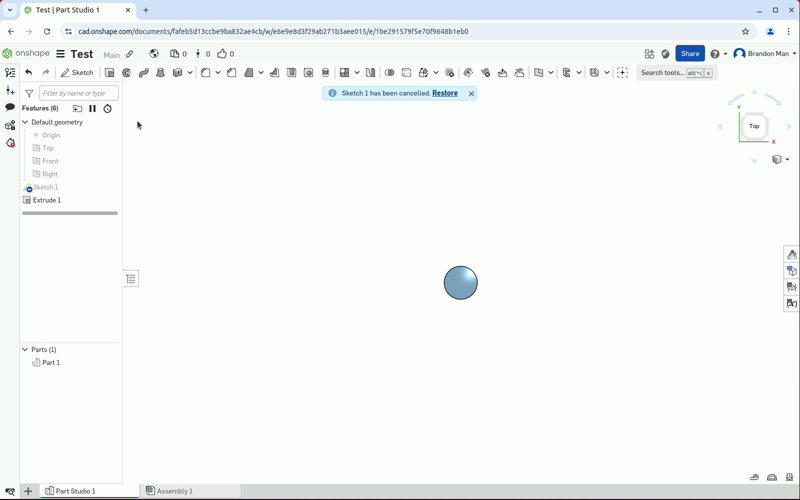
key(shift+h)
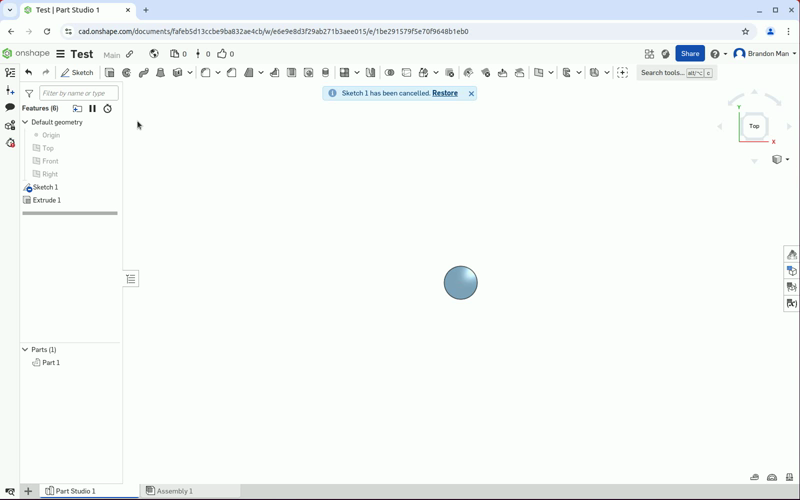
key(shift+h)
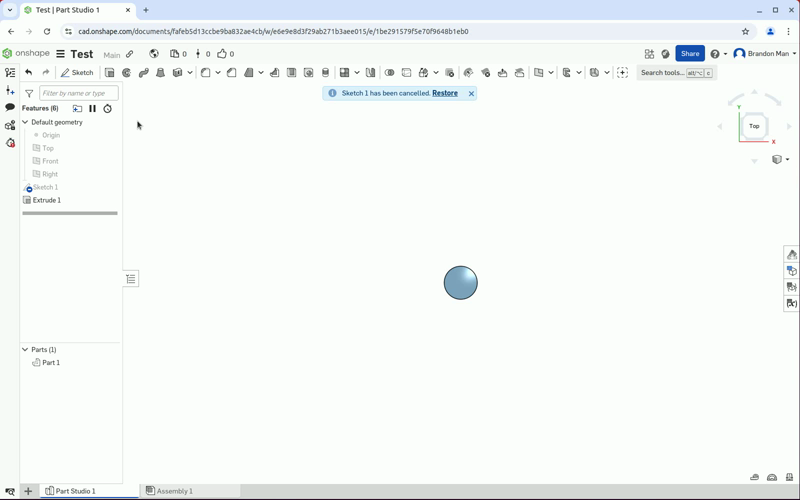
mouse_move(73, 189)
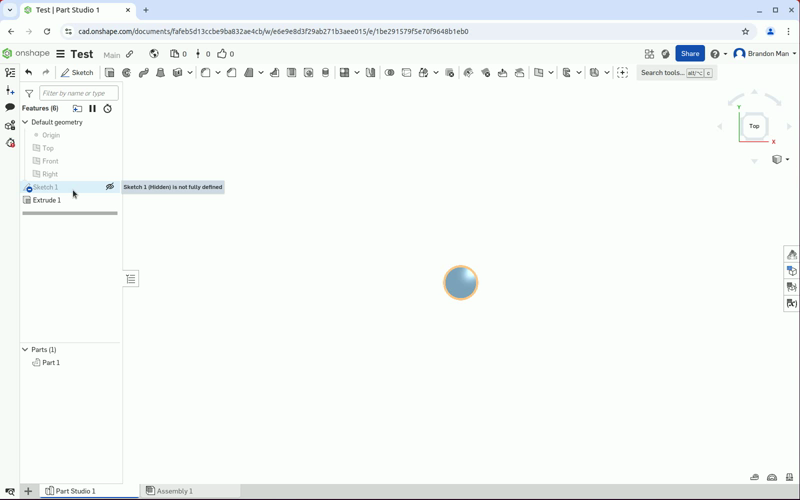
click(73, 189)
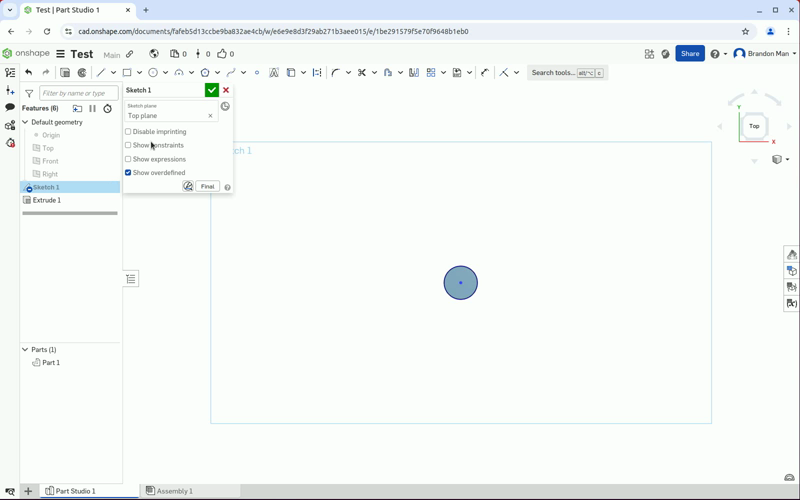
mouse_move(229, 92)
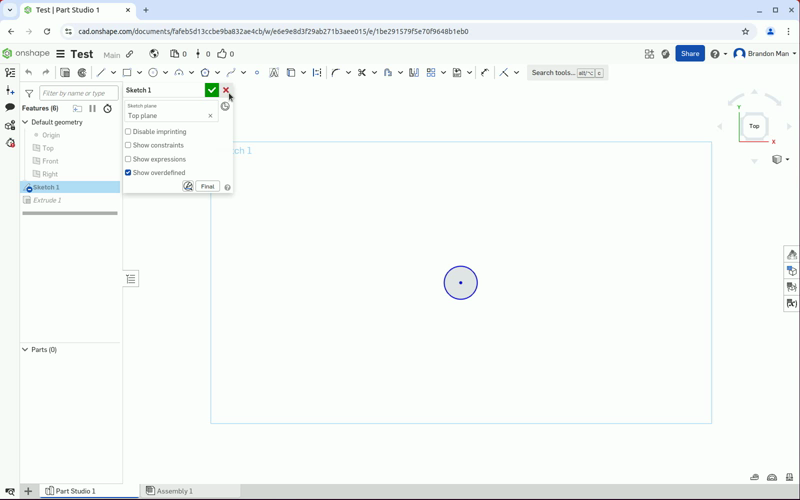
click(229, 92)
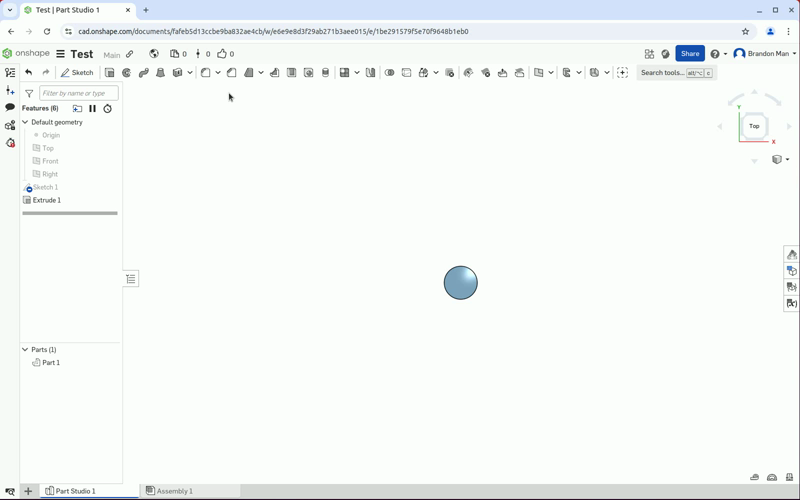
mouse_move(541, 75)
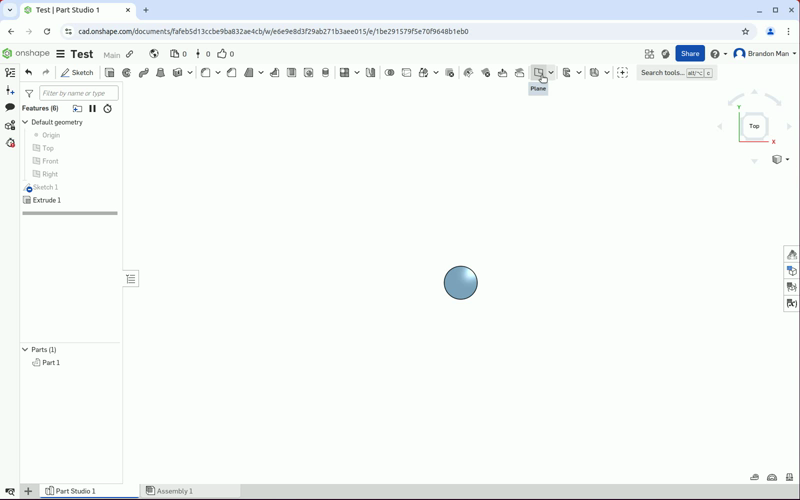
click(541, 75)
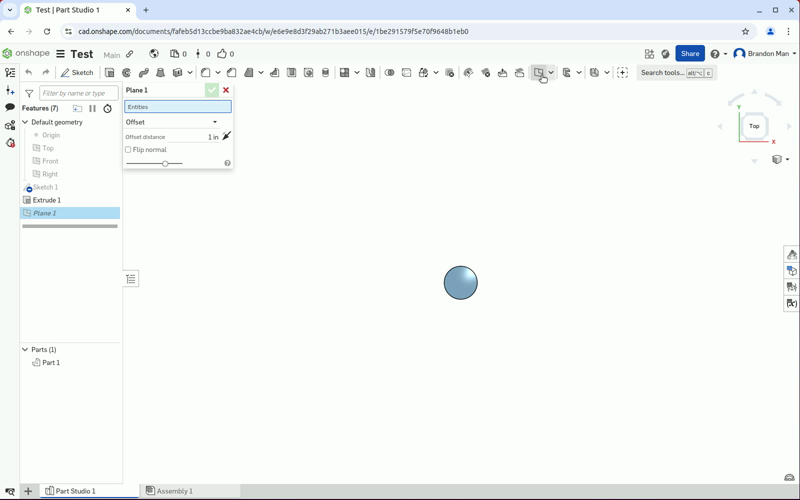
mouse_move(73, 150)
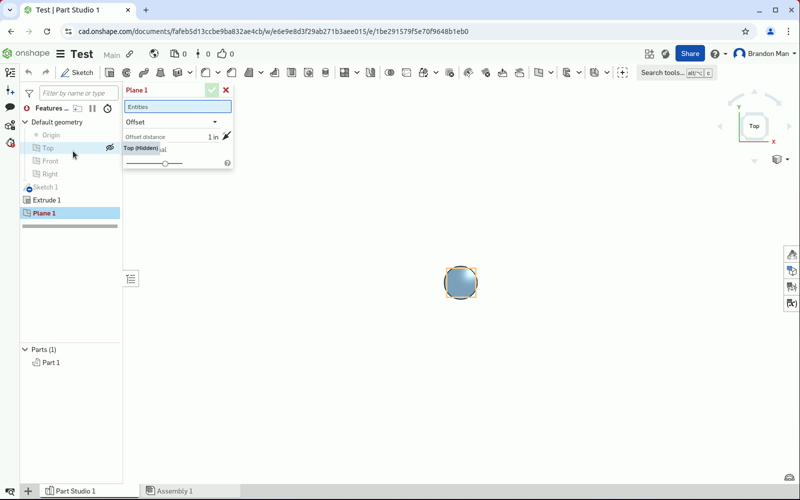
click(73, 150)
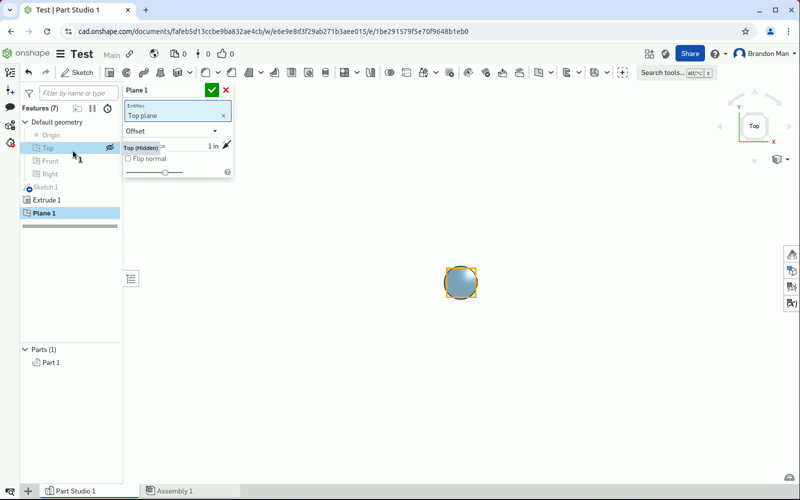
key(tab, 2)
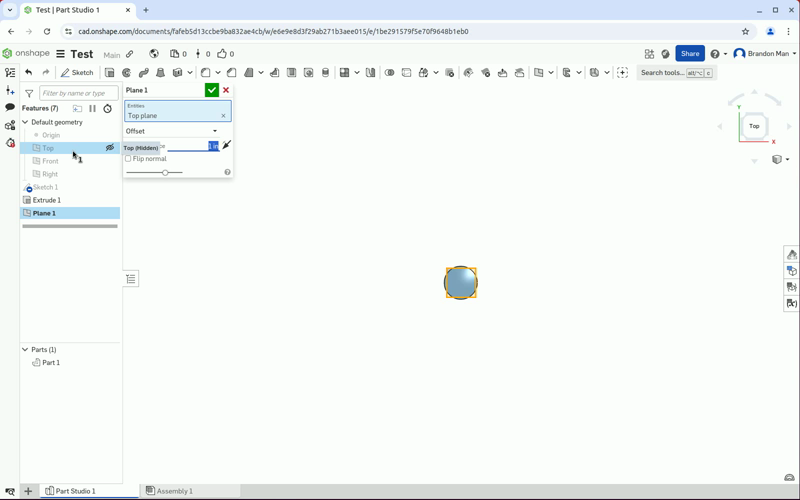
text(20.212)
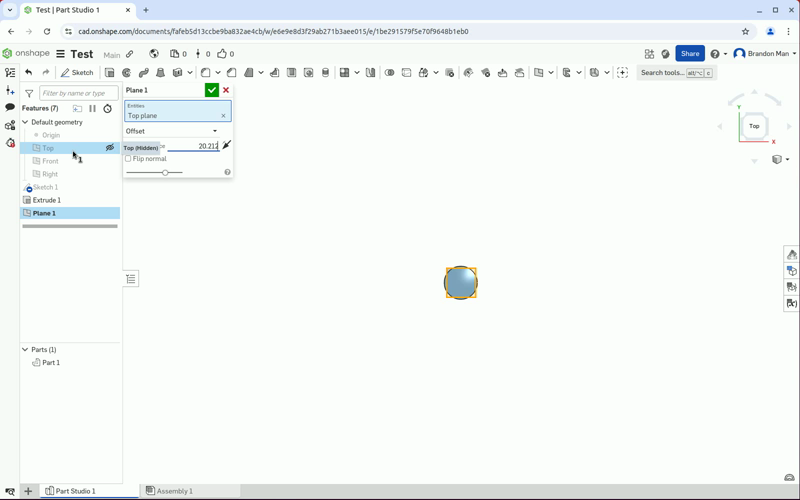
key(enter, 2)
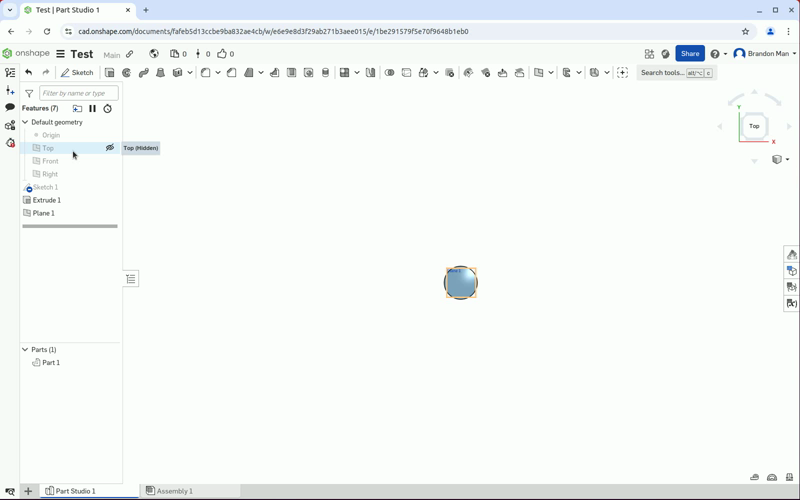
key(shift+s)
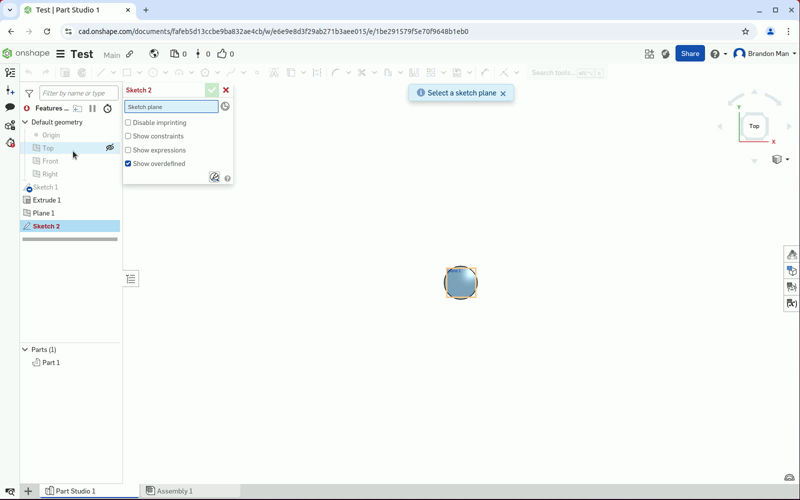
mouse_move(73, 215)
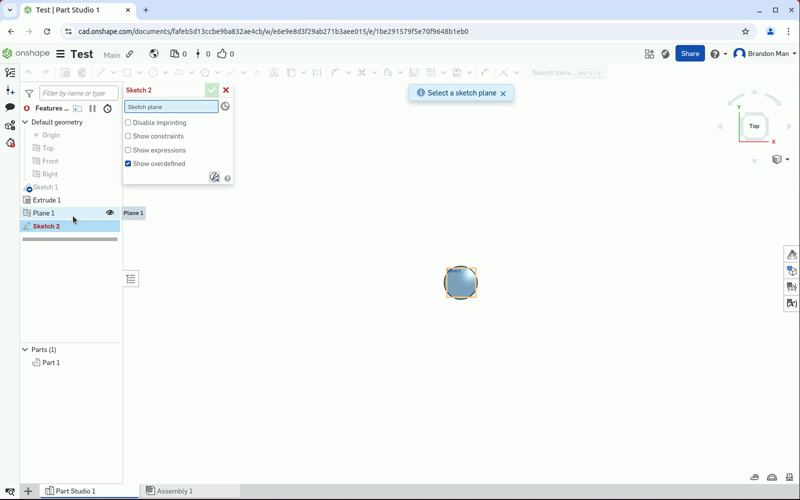
click(73, 215)
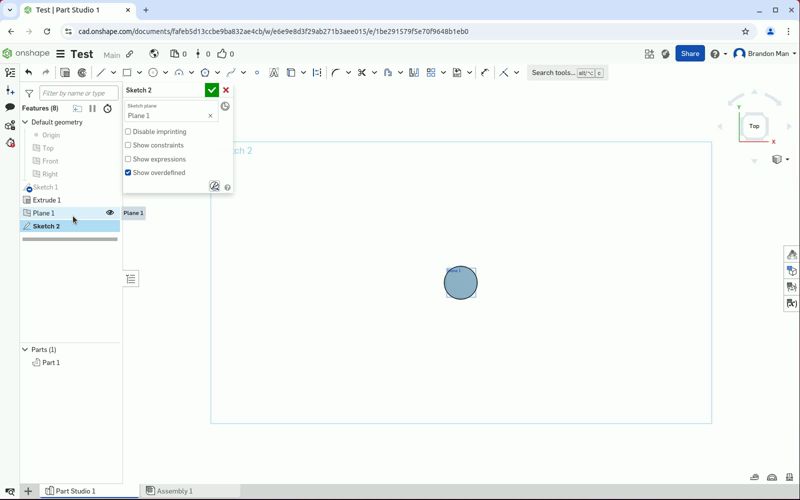
mouse_move(73, 352)
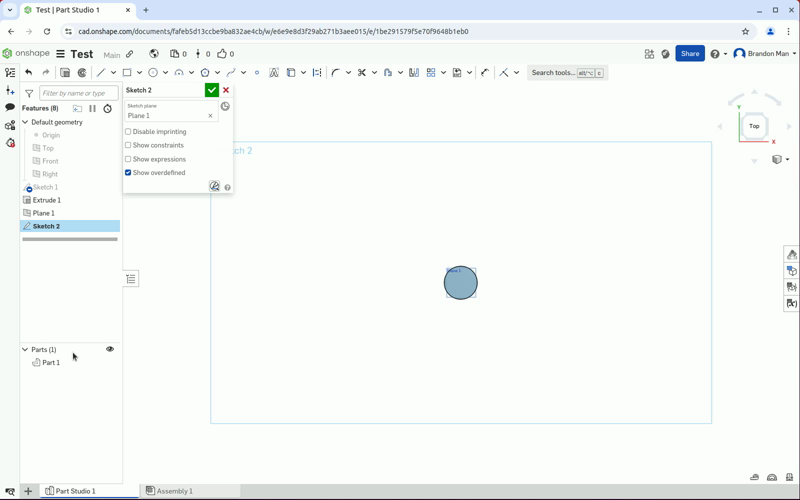
key(y)
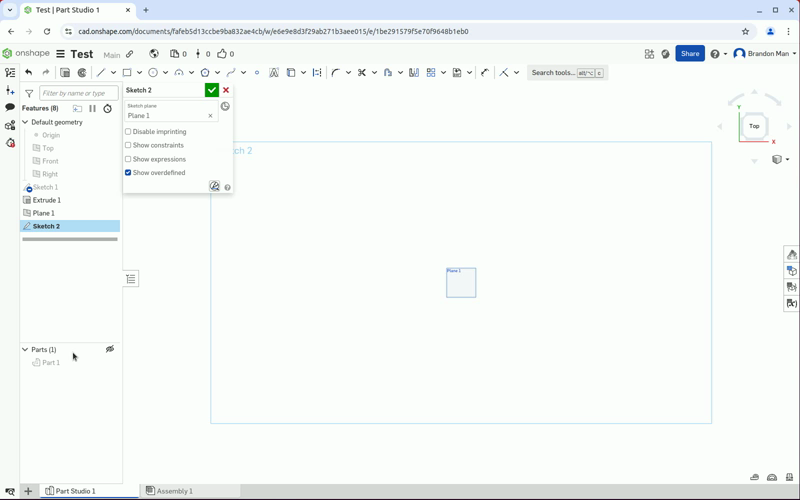
key(c)
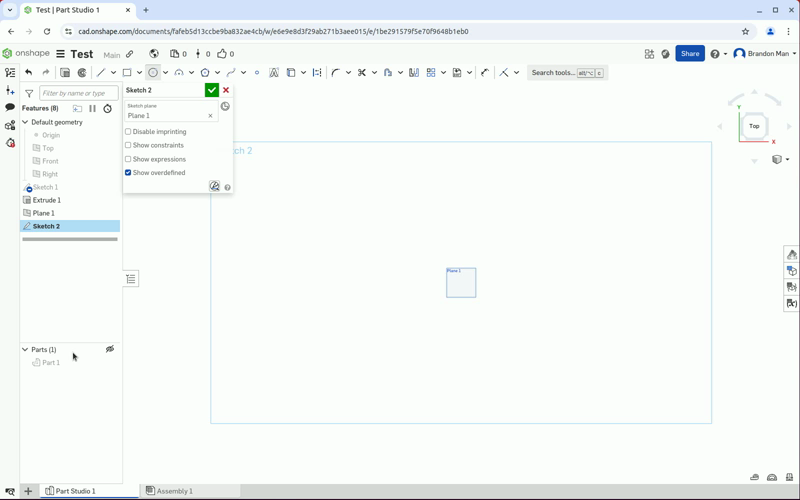
key_down(shift)
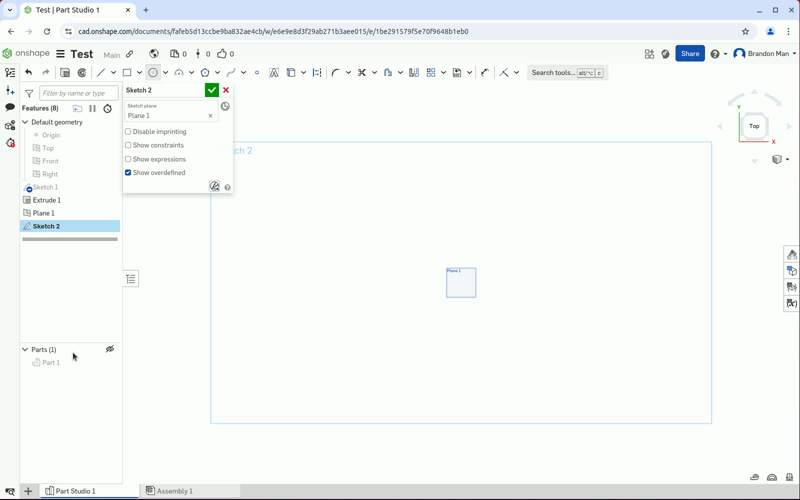
mouse_move(461, 282)
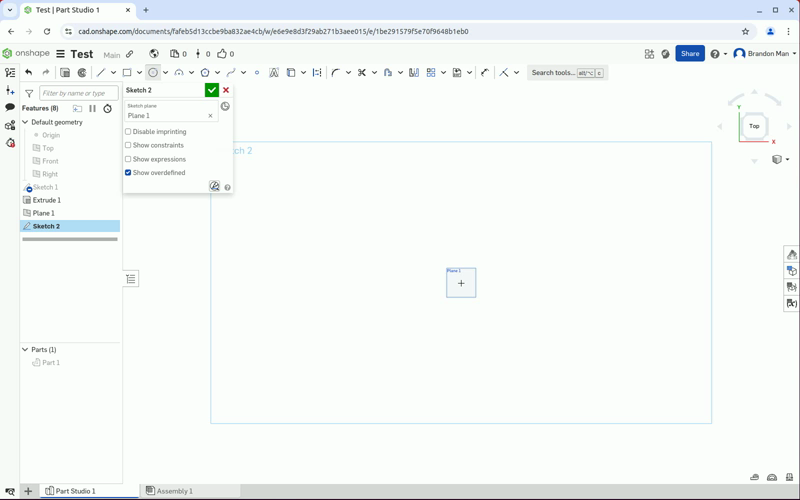
click(461, 282)
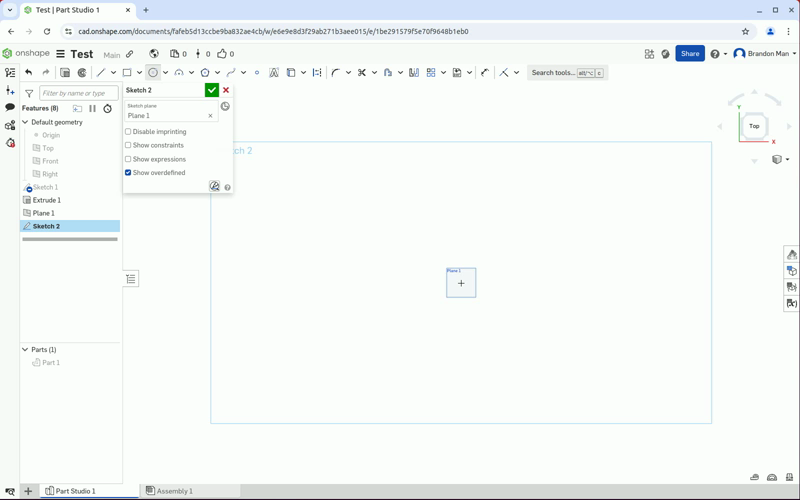
key_up(shift)
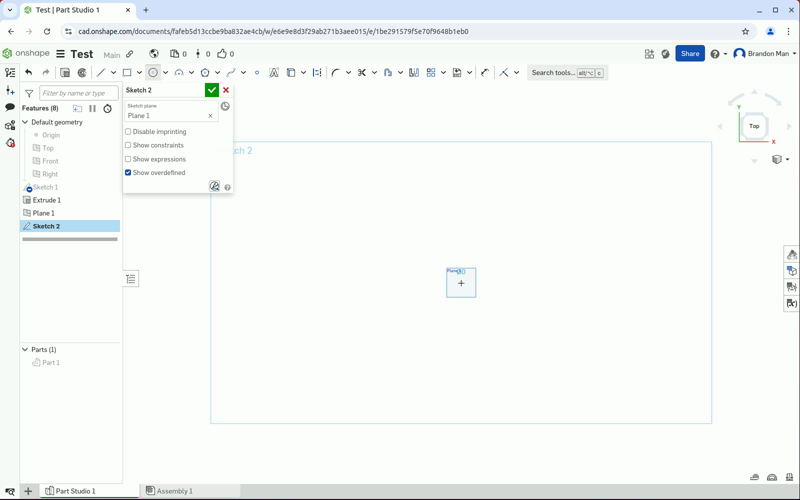
mouse_move(468, 282)
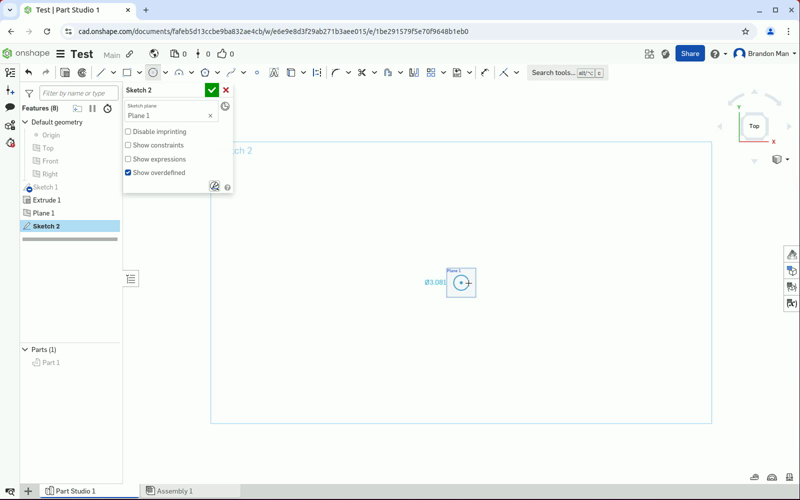
click(468, 282)
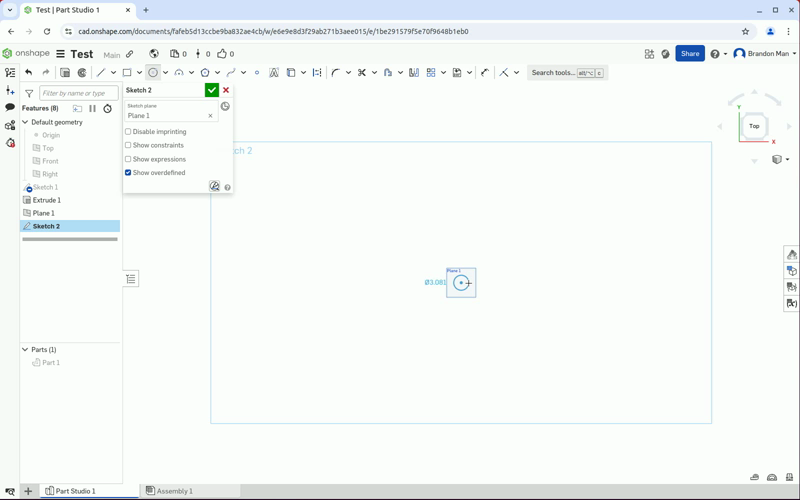
key(esc)
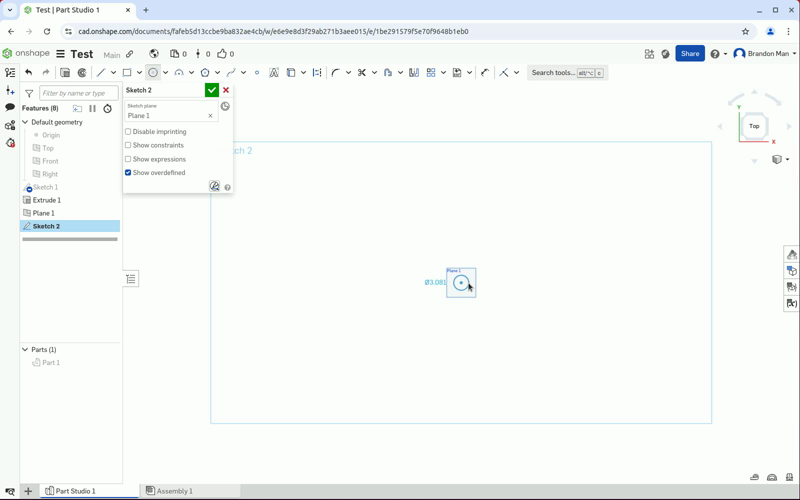
mouse_move(455, 284)
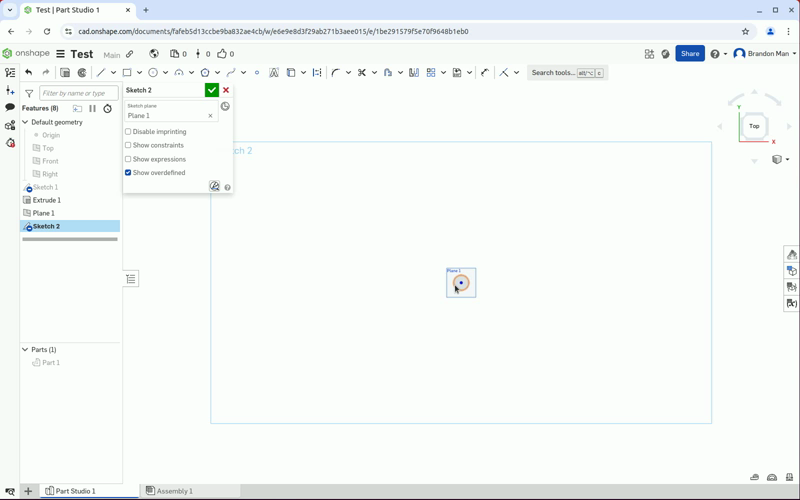
scroll(6)
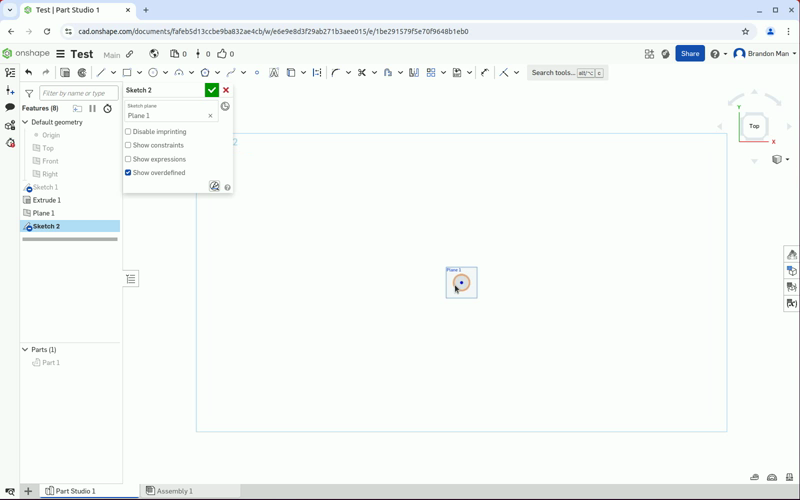
scroll(6)
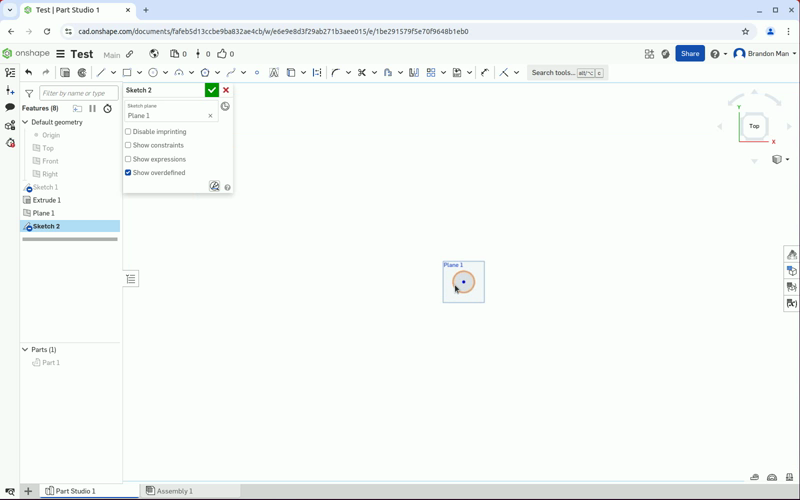
scroll(6)
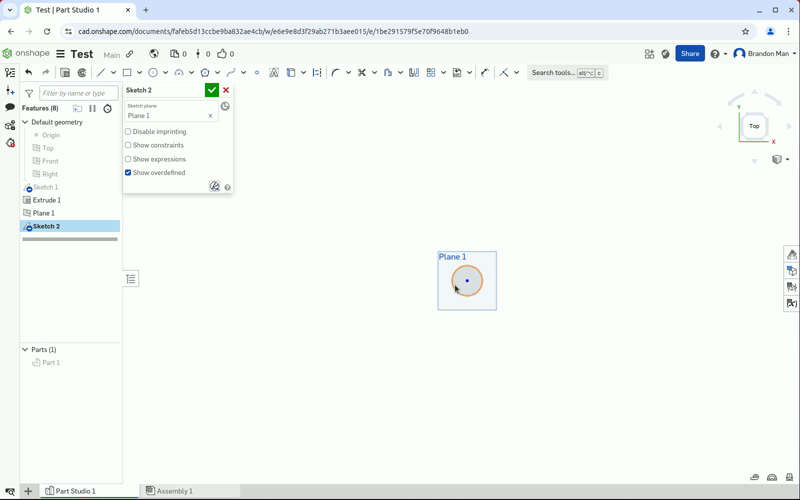
scroll(6)
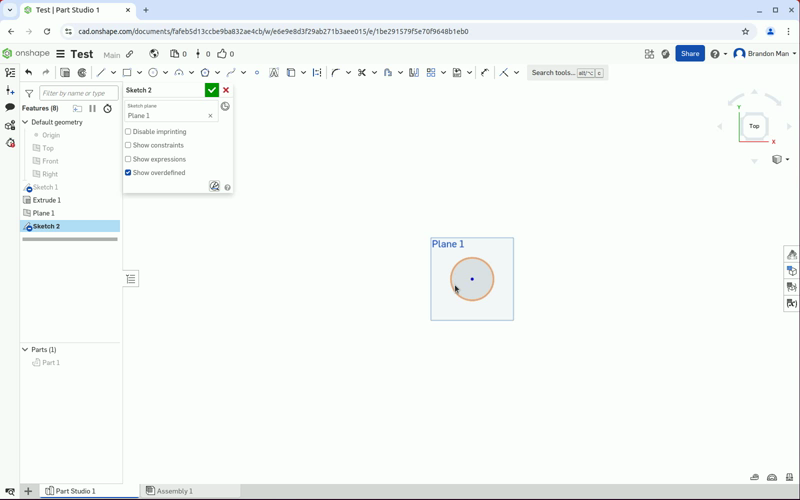
scroll(6)
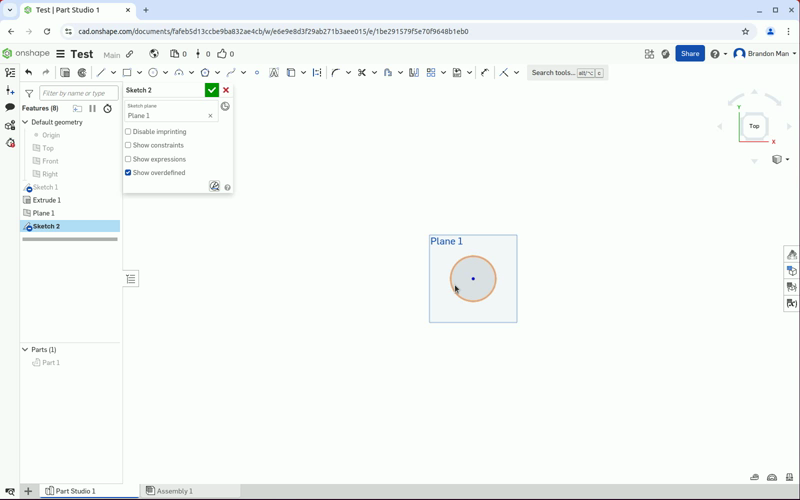
scroll(6)
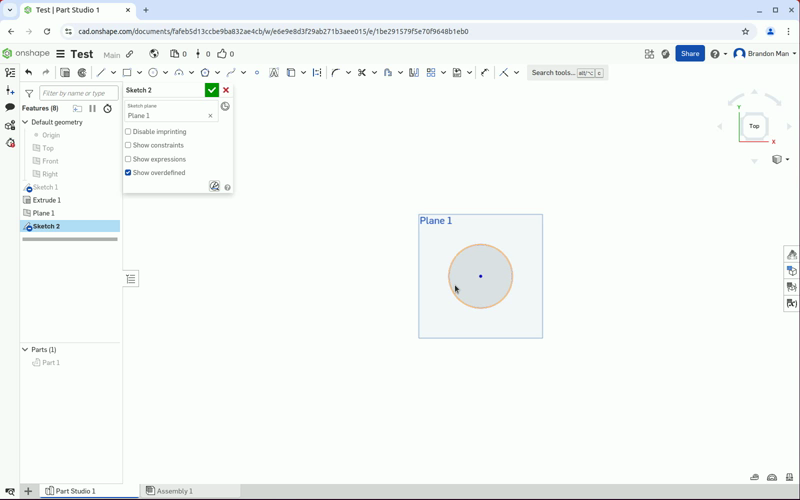
scroll(6)
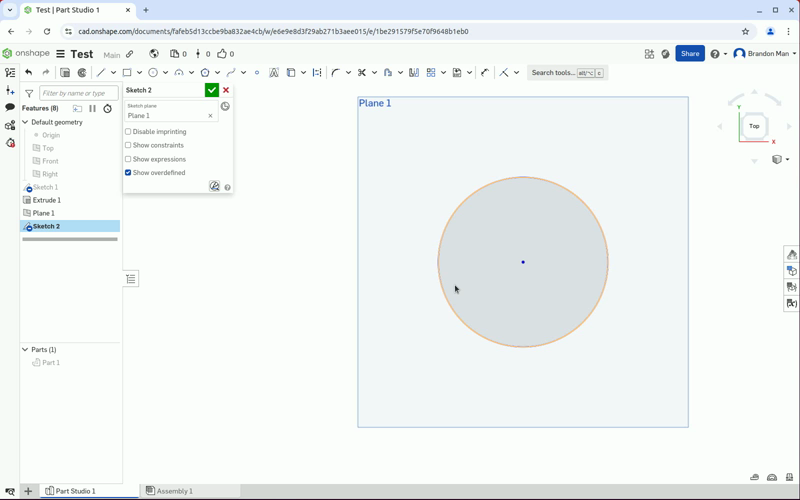
click(455, 284)
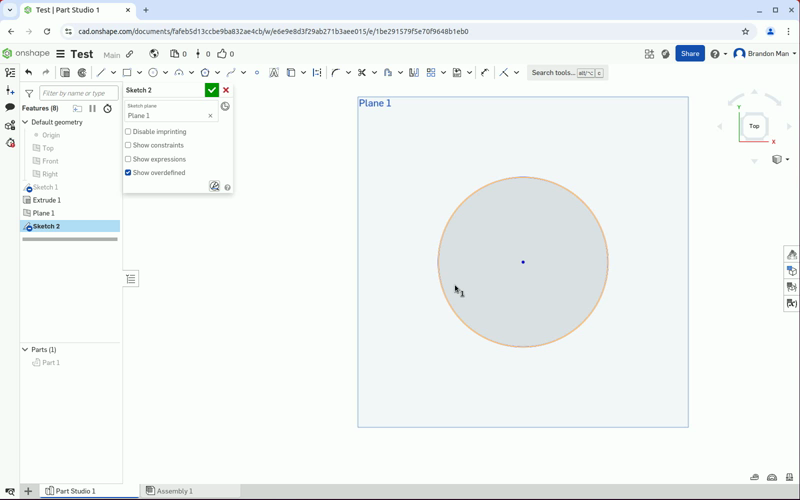
scroll(-6)
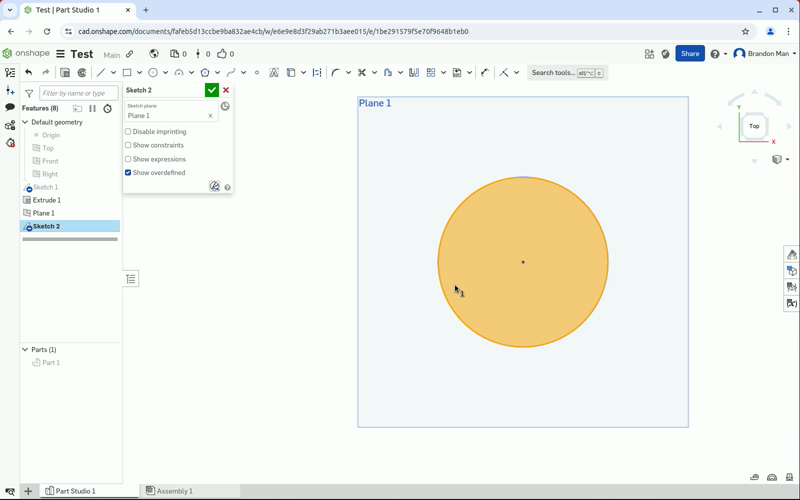
scroll(-6)
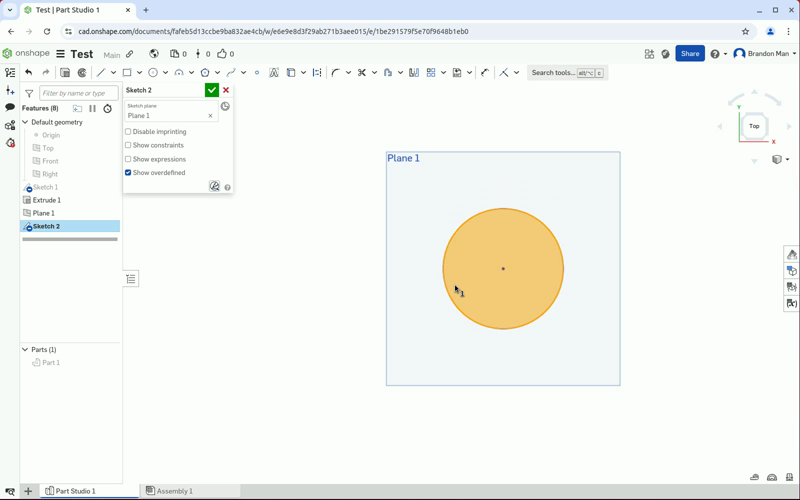
scroll(-6)
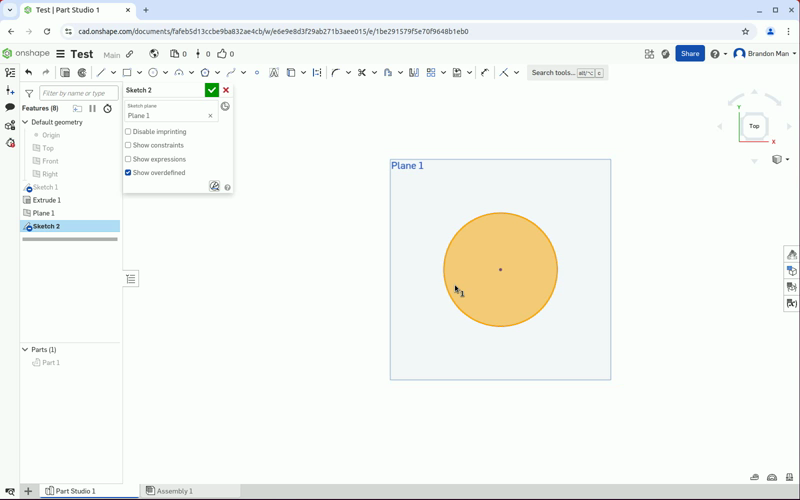
scroll(-6)
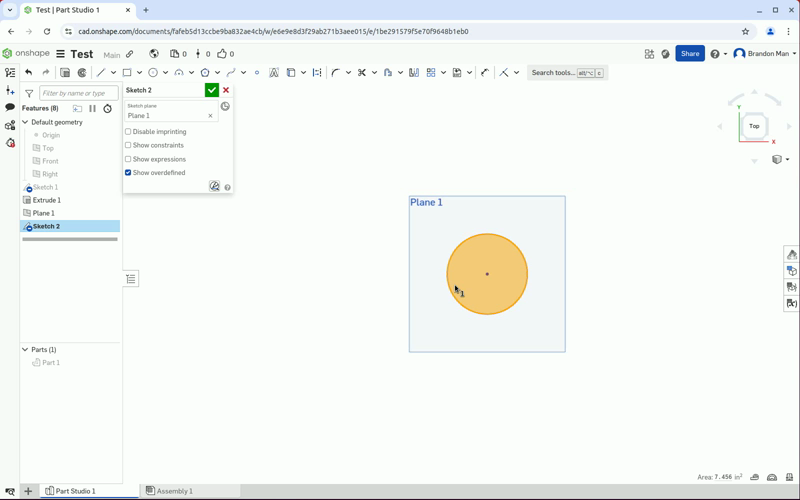
scroll(-6)
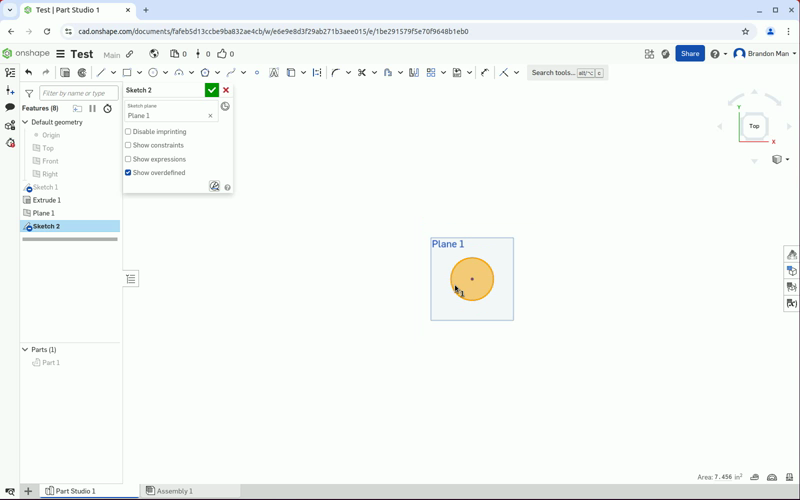
scroll(-6)
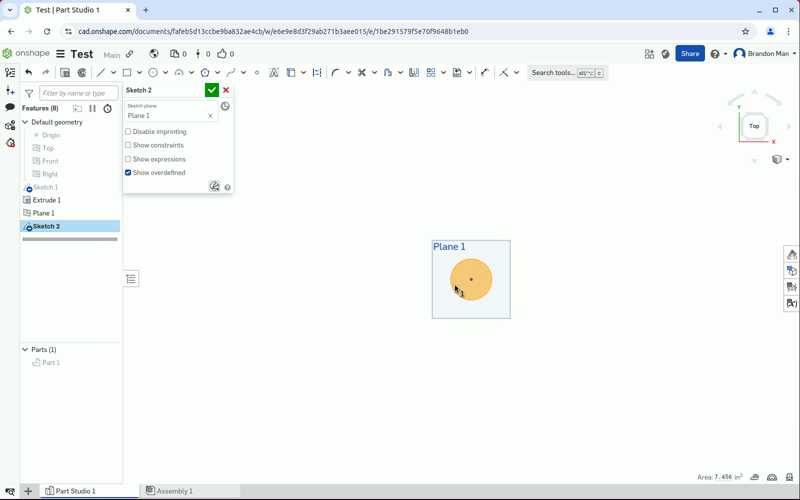
scroll(-6)
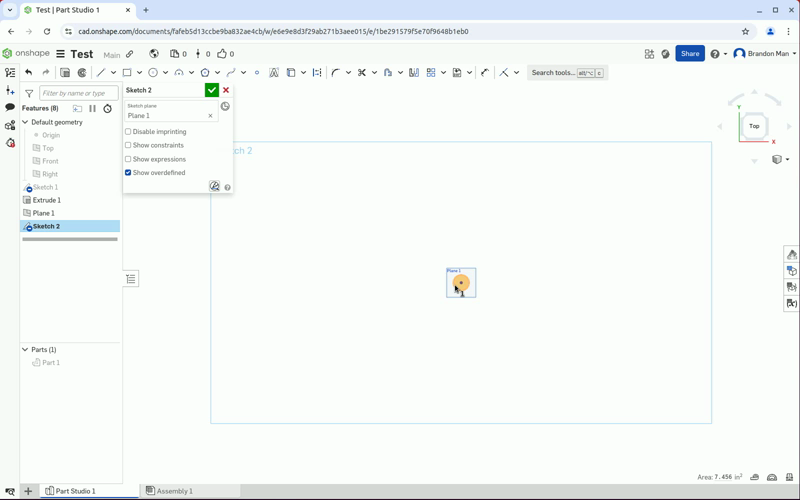
mouse_move(73, 352)
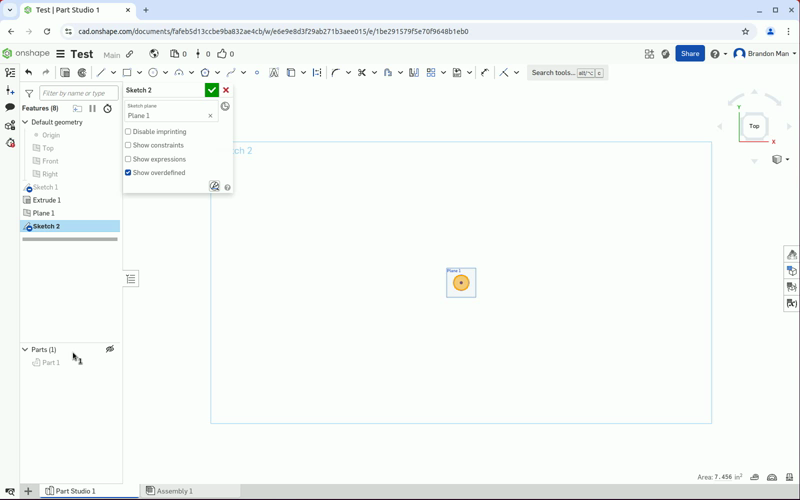
key(shift+y)
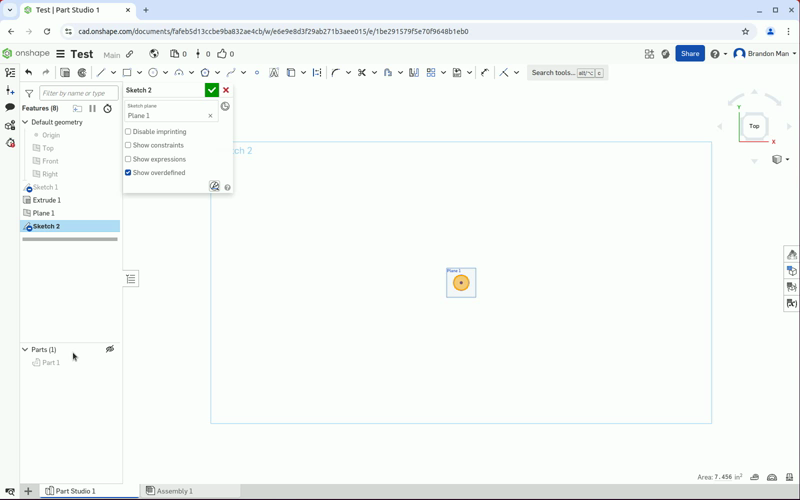
key(shift+e)
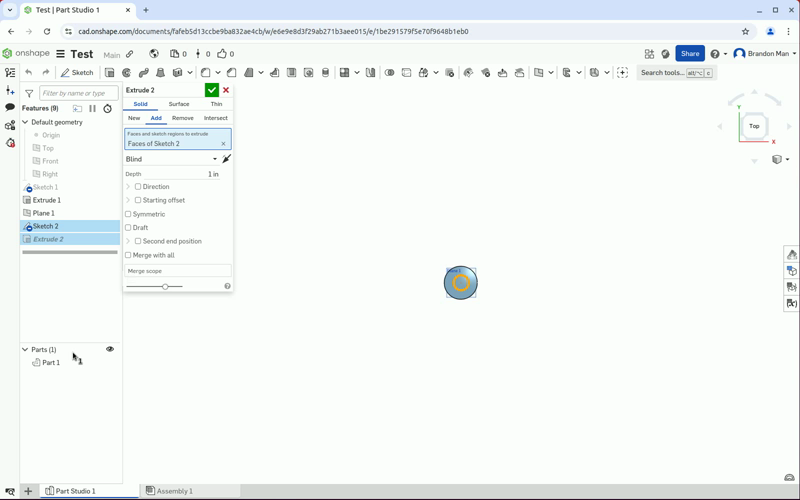
mouse_move(143, 106)
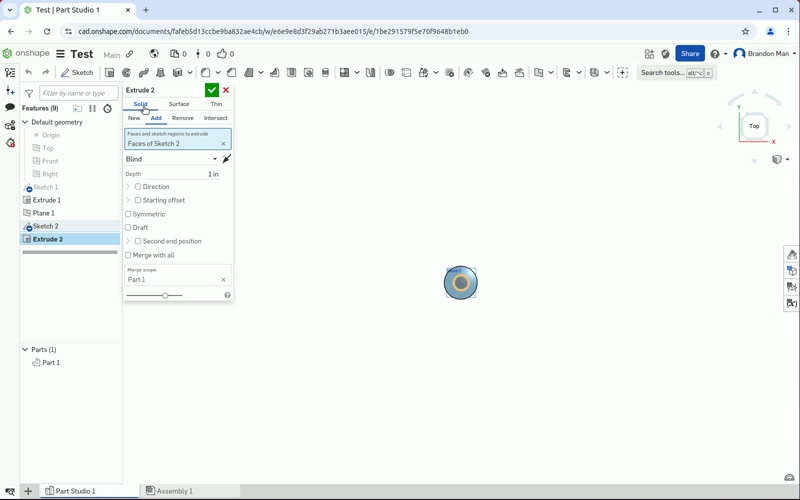
click(143, 106)
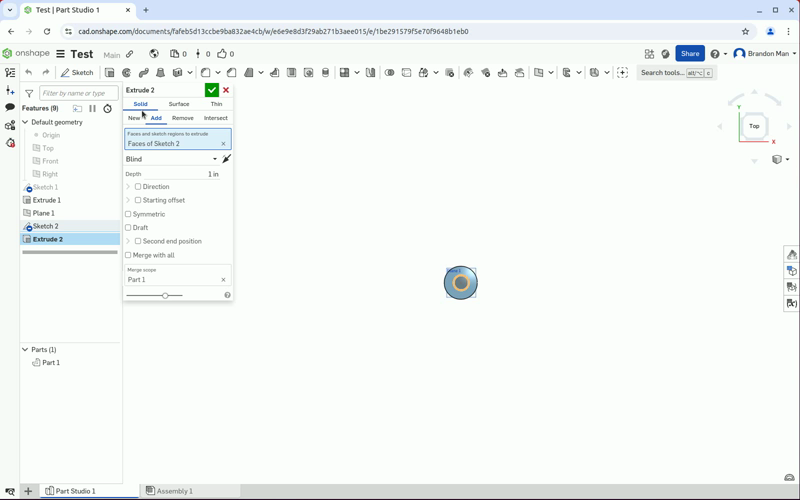
mouse_move(137, 120)
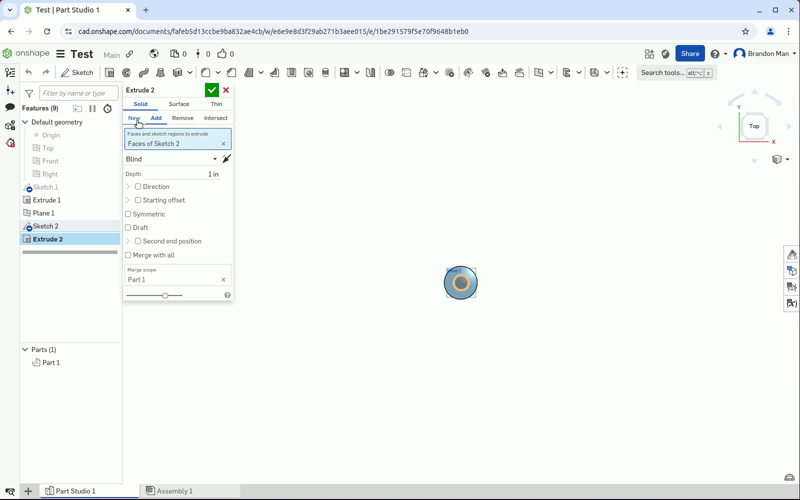
click(137, 120)
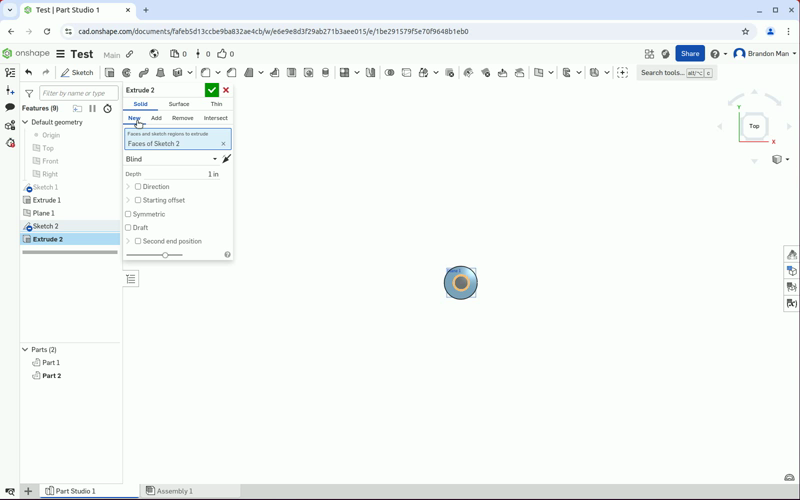
key(tab, 4)
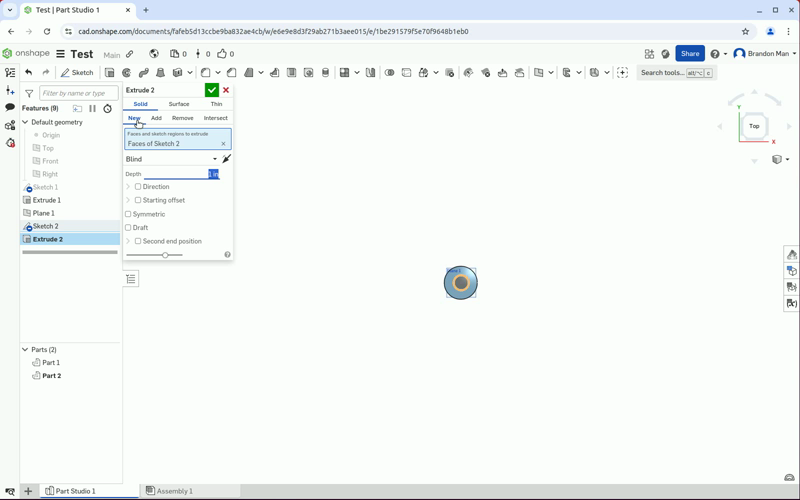
text(2.889)
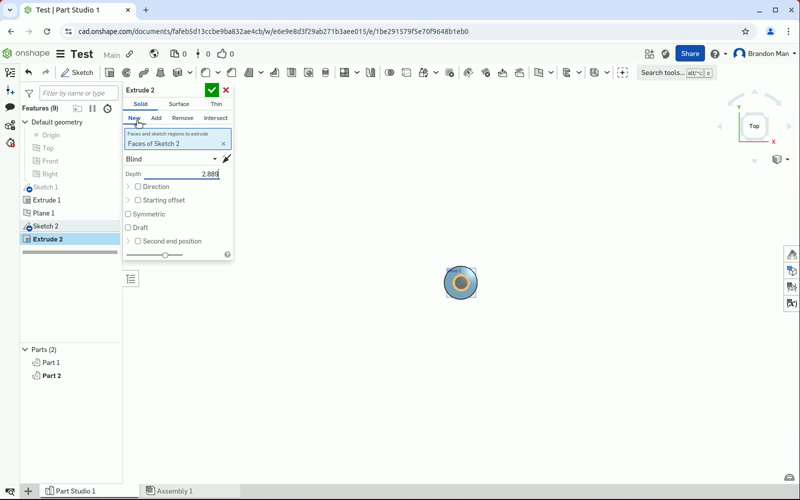
key(enter)
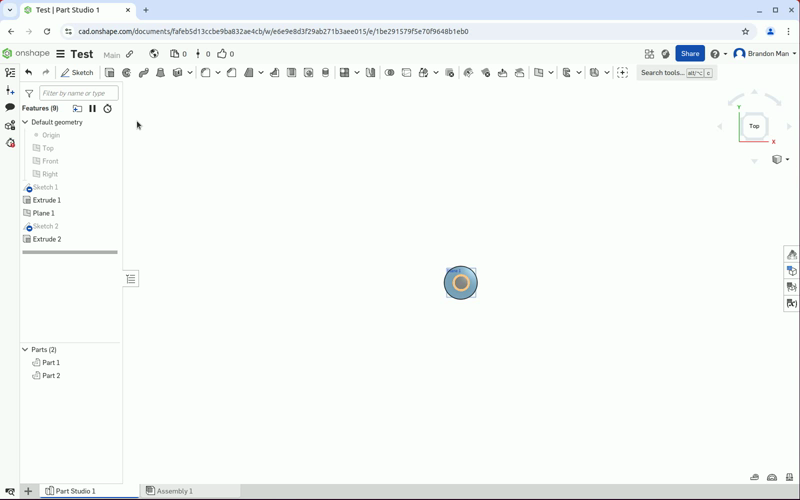
key(shift+h)
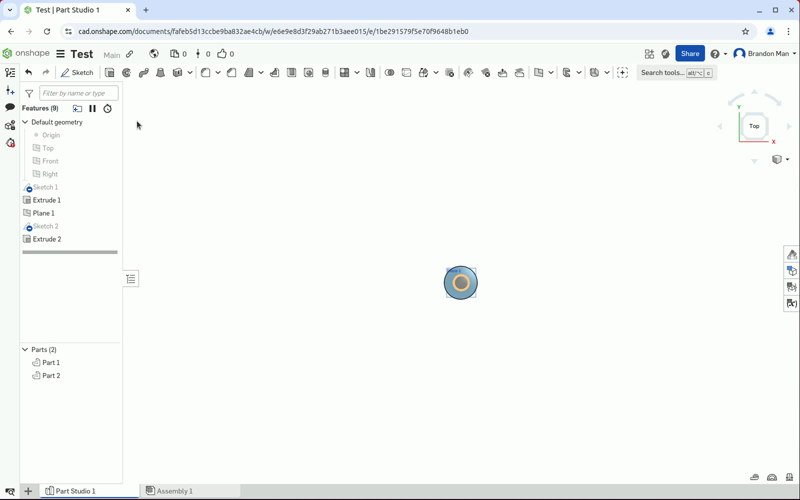
key(shift+h)
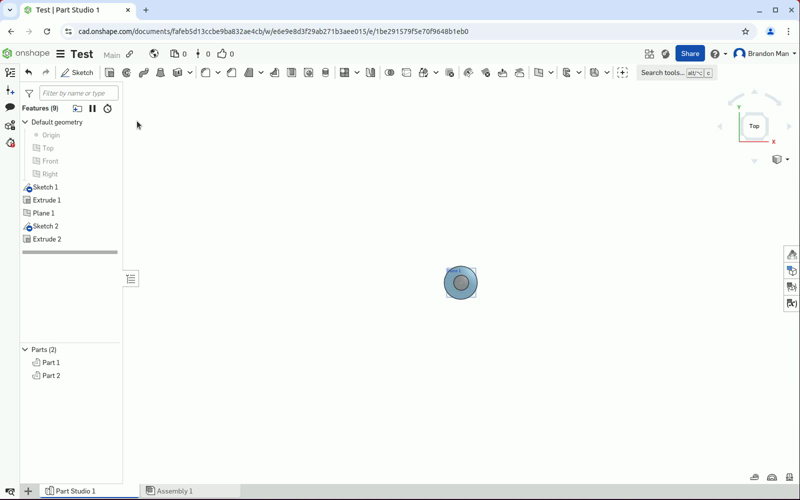
key(shift+7)
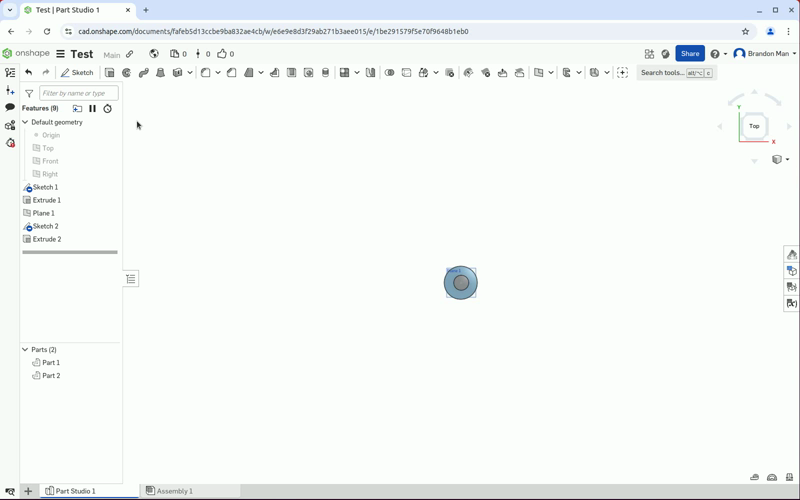
key(up, 3)
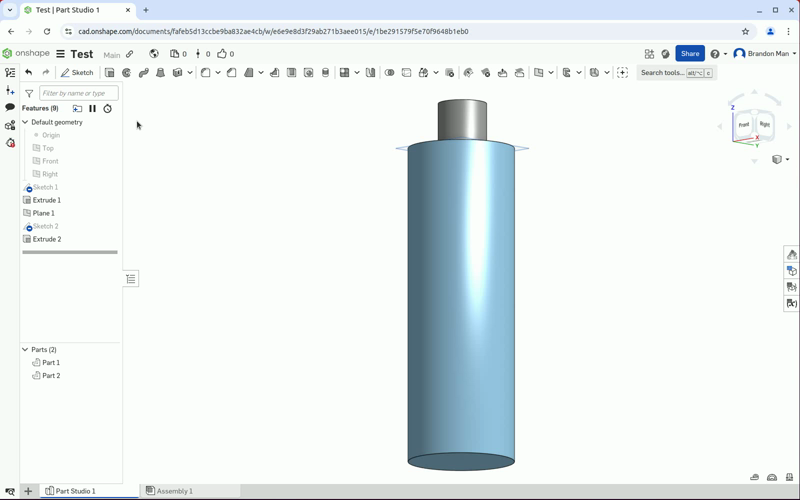
key(left, 3)
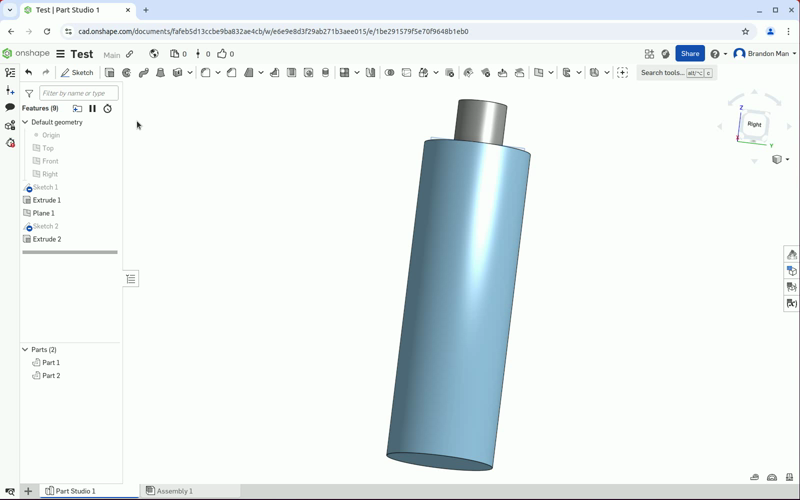
key(right, 3)
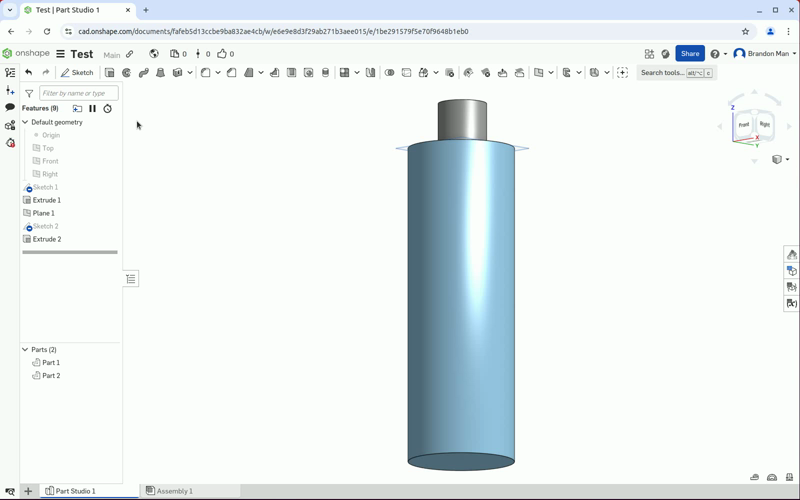
key(down, 3)
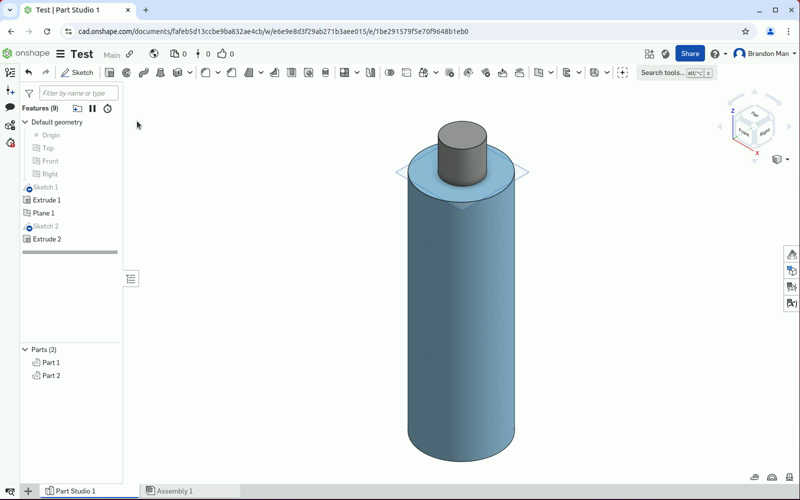
mouse_move(73, 189)
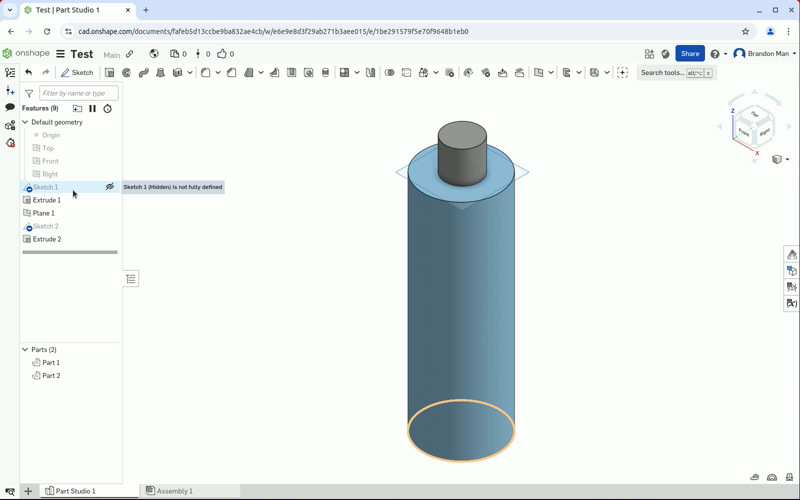
click(73, 189)